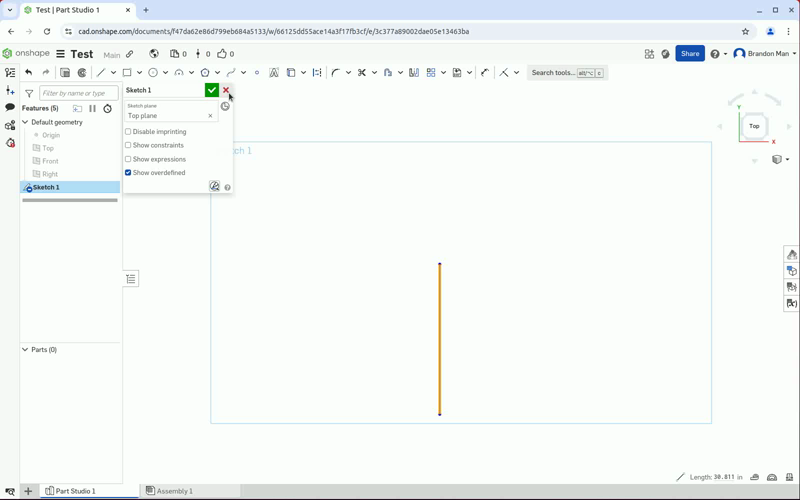
key(shift+h)
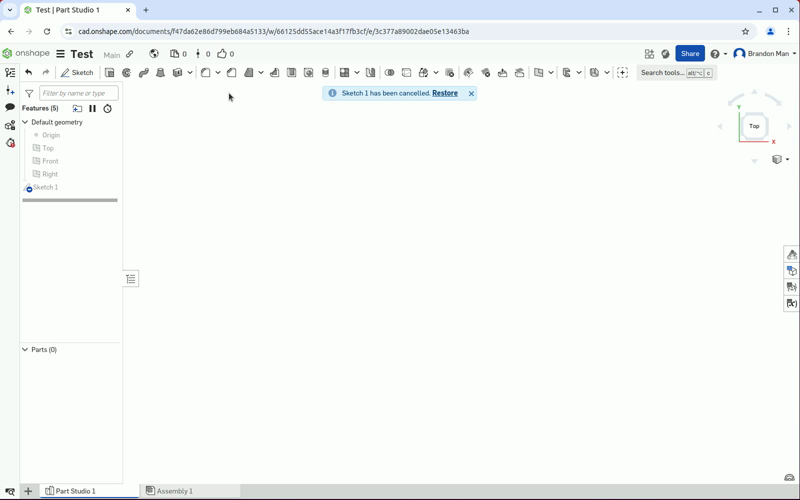
mouse_move(73, 352)
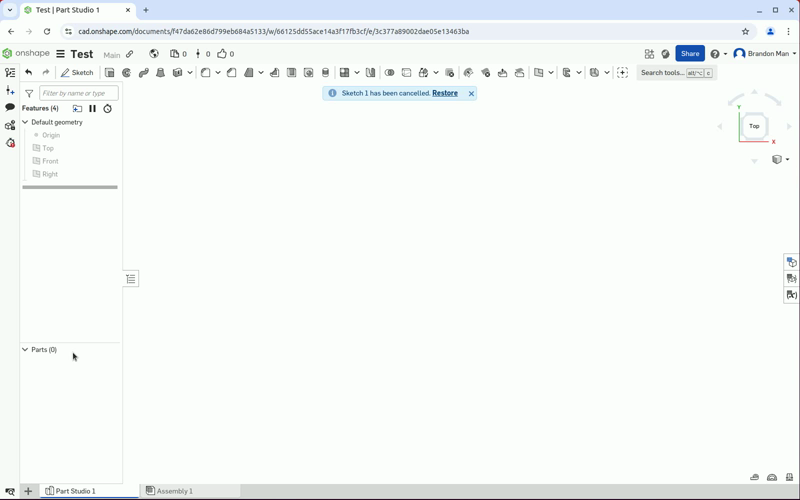
key(y)
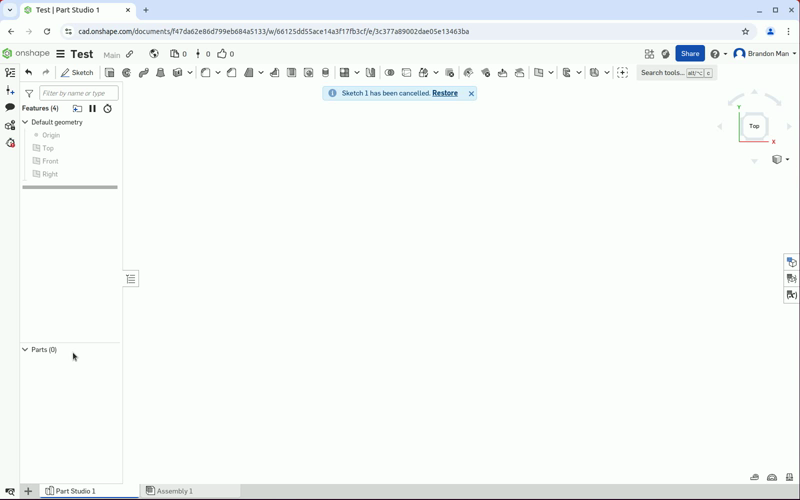
key(shift+p)
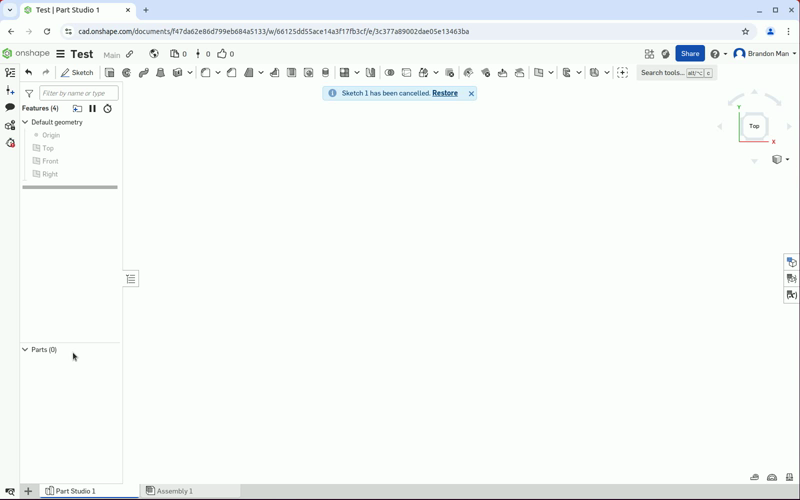
key(space)
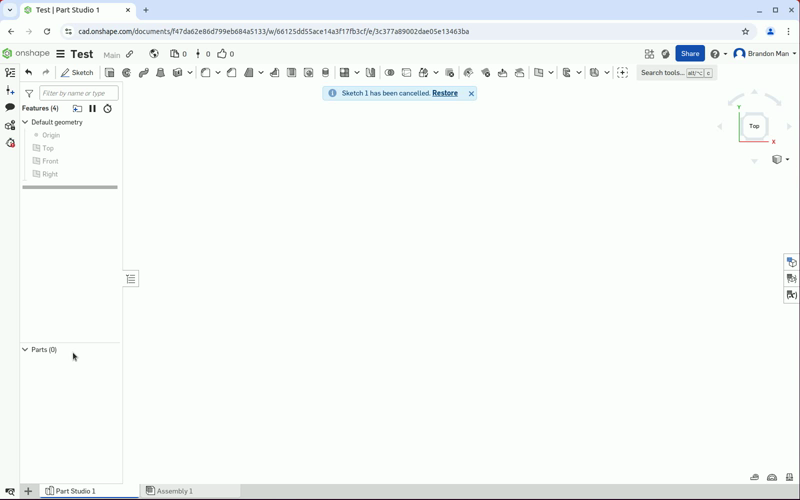
key_down(shift)
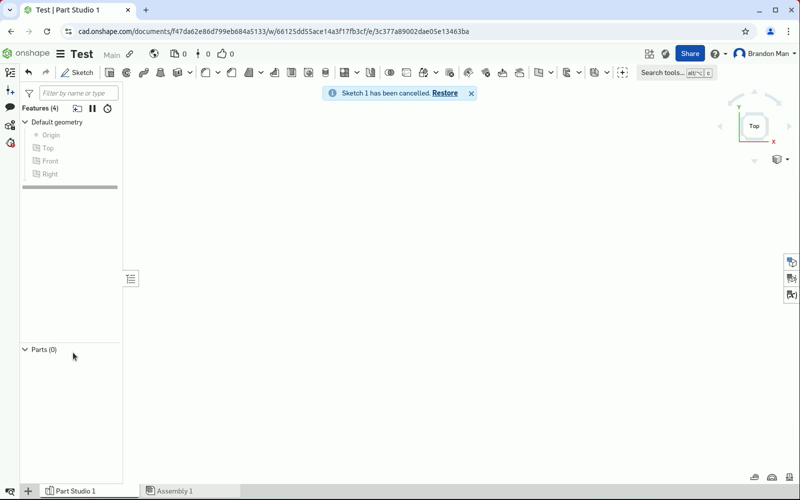
key(up)
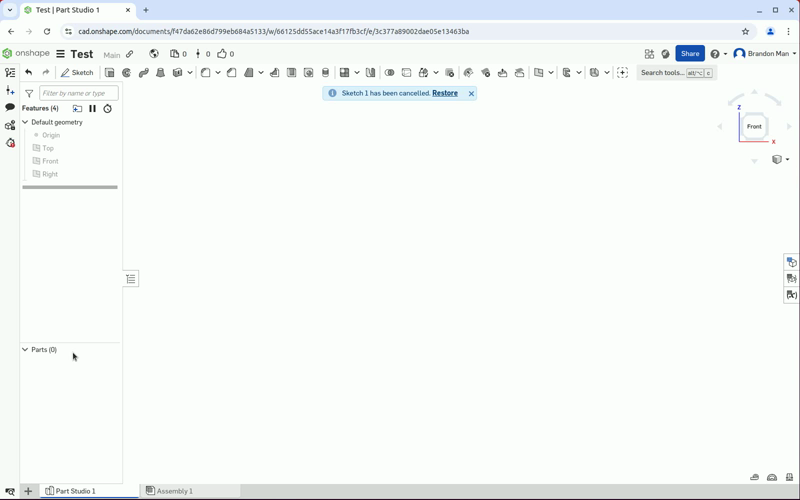
key_up(shift)
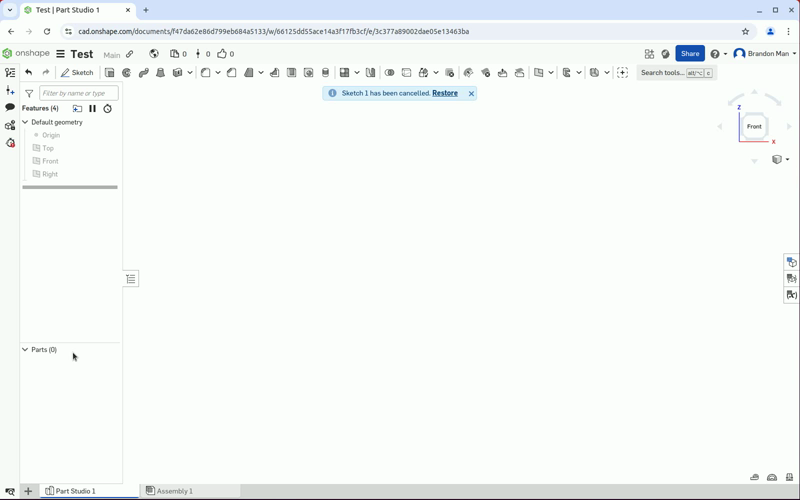
key(space)
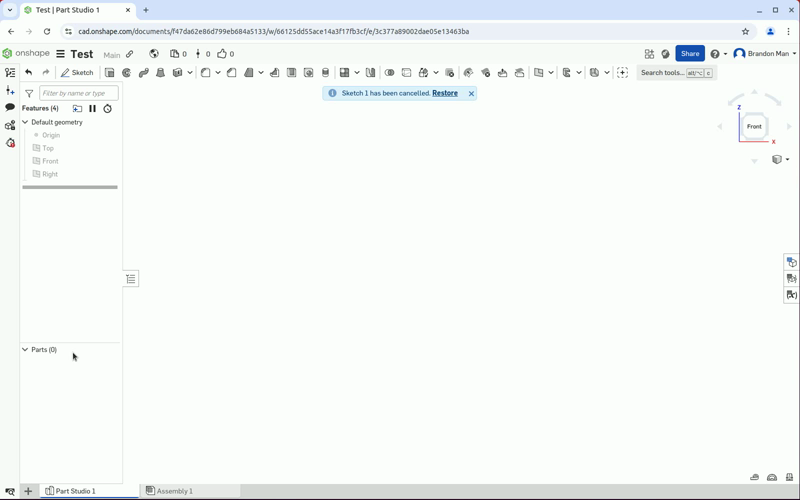
key_down(shift)
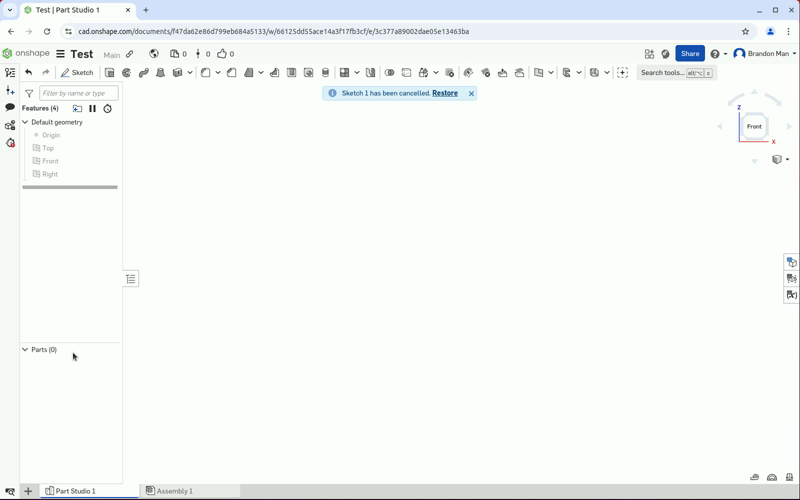
key(left)
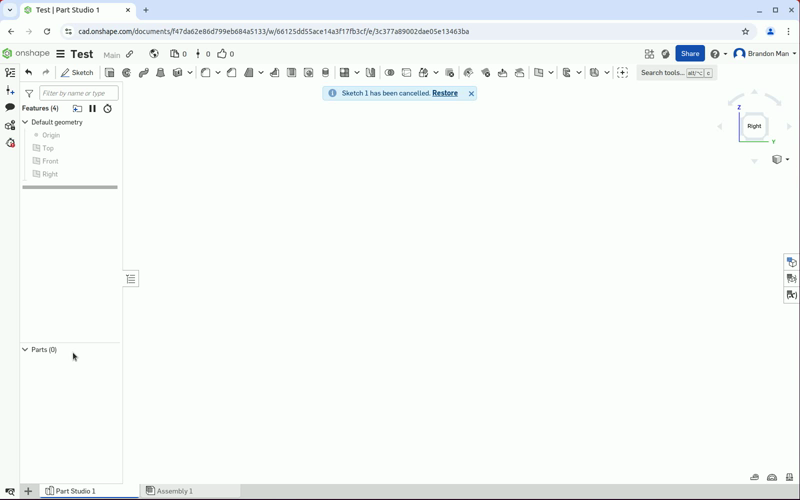
key_up(shift)
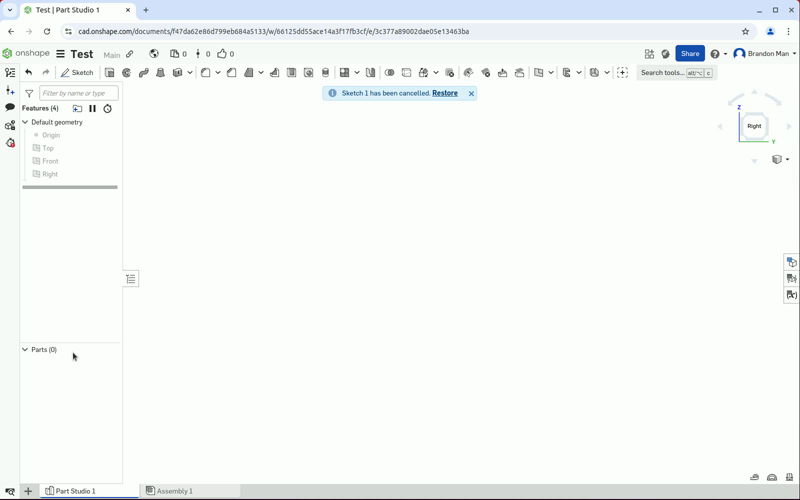
mouse_move(73, 352)
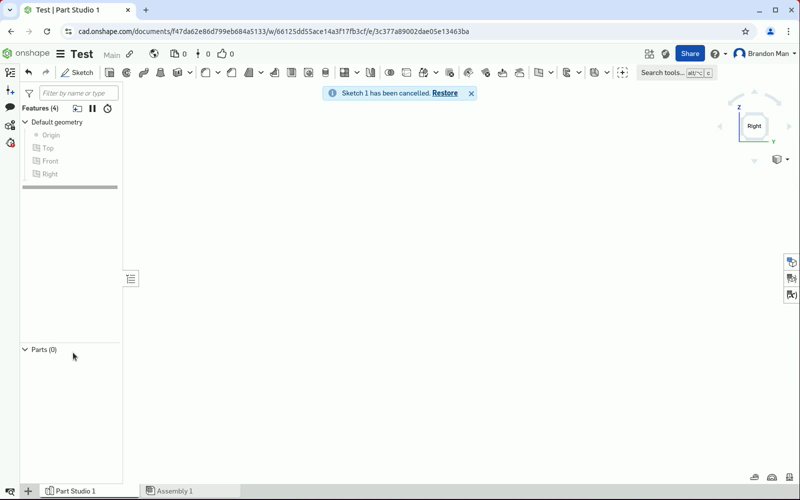
key(shift+y)
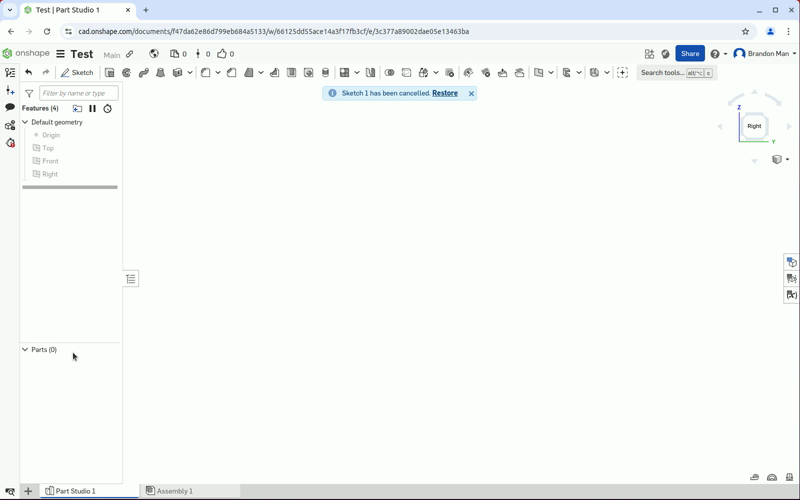
key(shift+s)
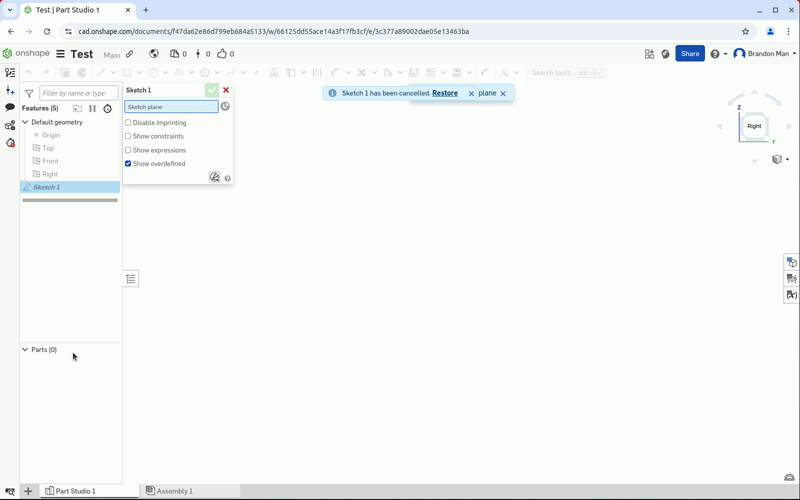
mouse_move(73, 176)
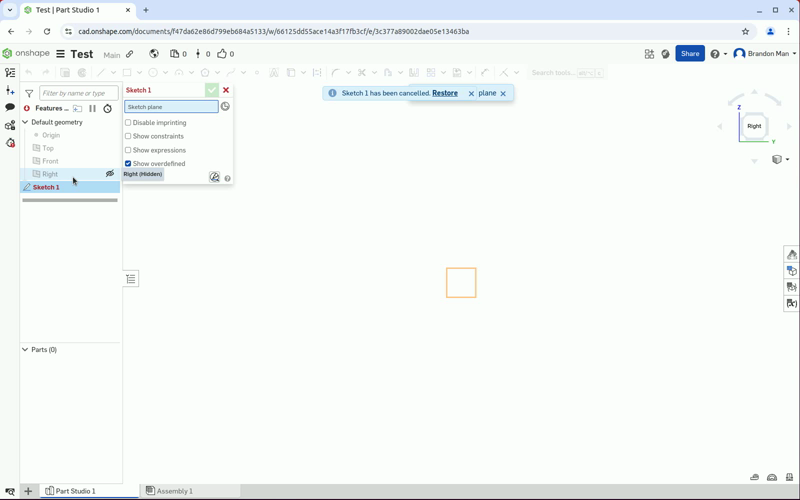
click(73, 176)
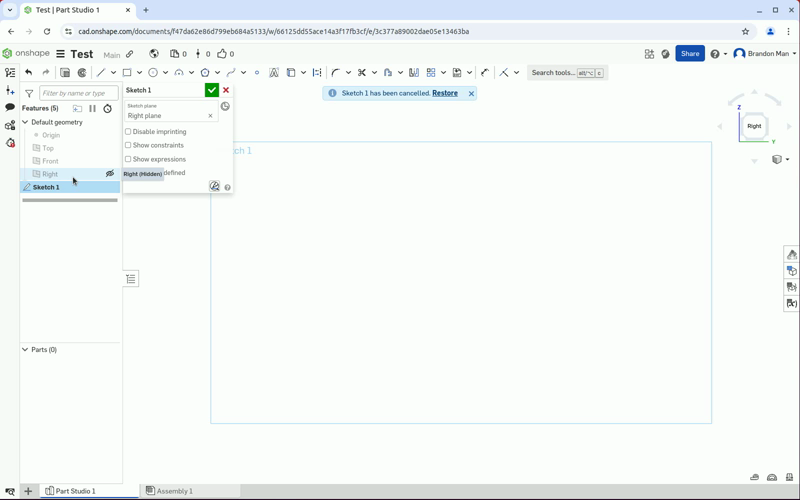
mouse_move(73, 352)
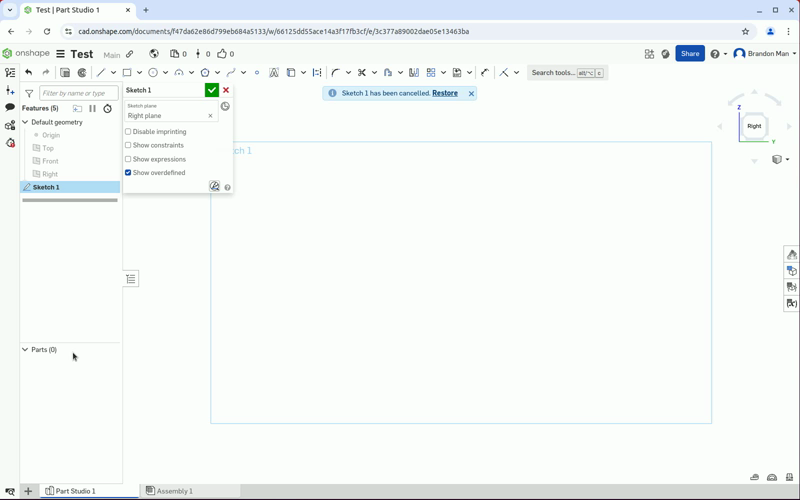
key(y)
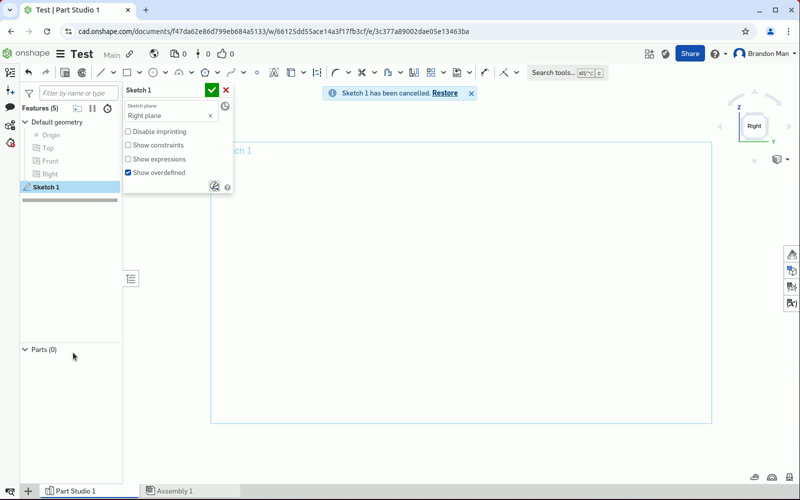
key(c)
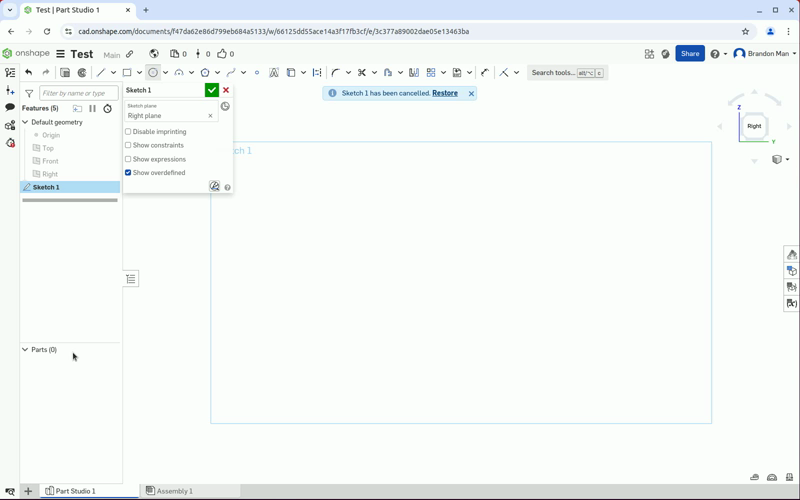
key_down(shift)
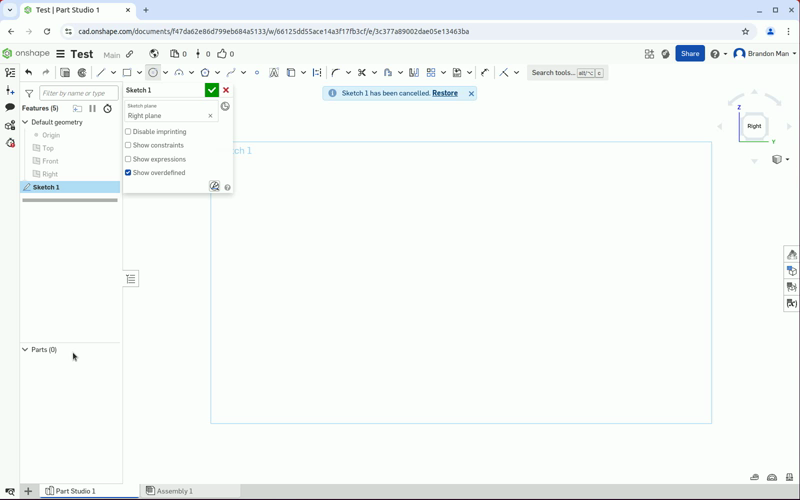
mouse_move(461, 282)
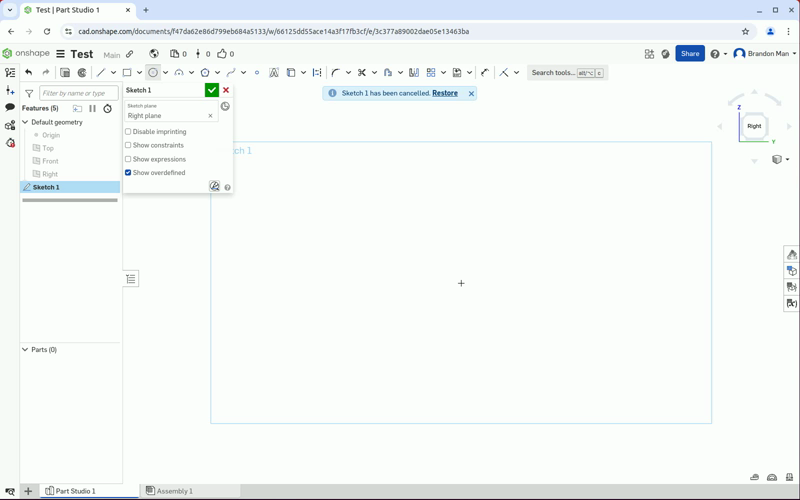
click(461, 282)
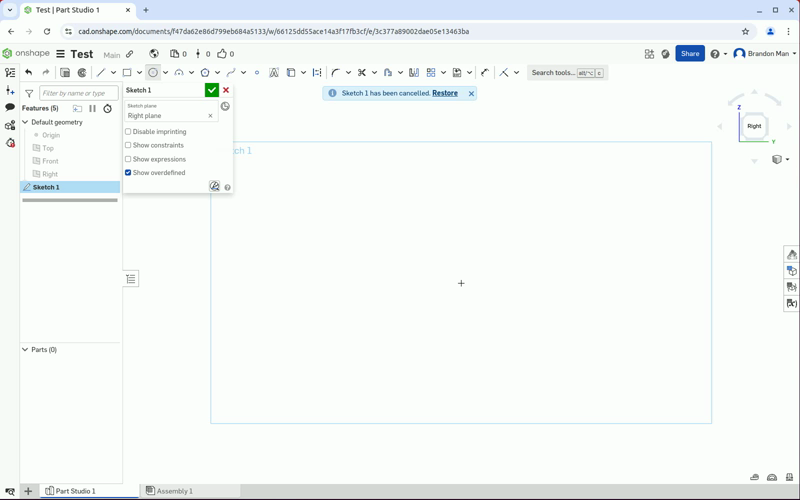
key_up(shift)
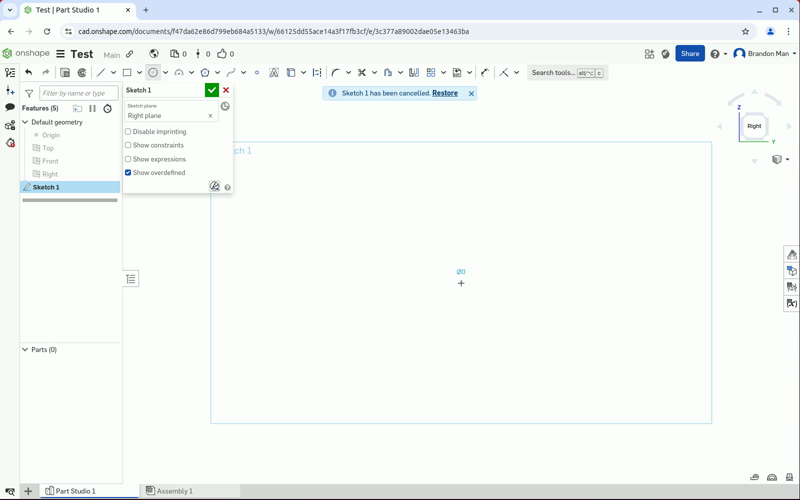
mouse_move(574, 282)
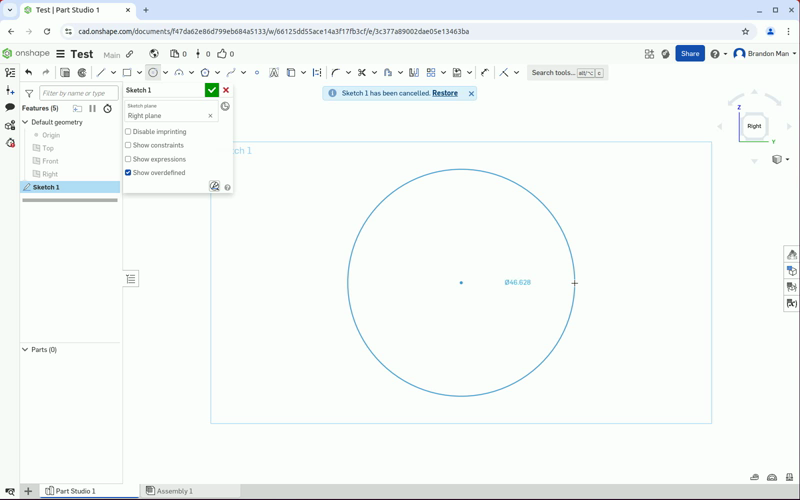
click(574, 282)
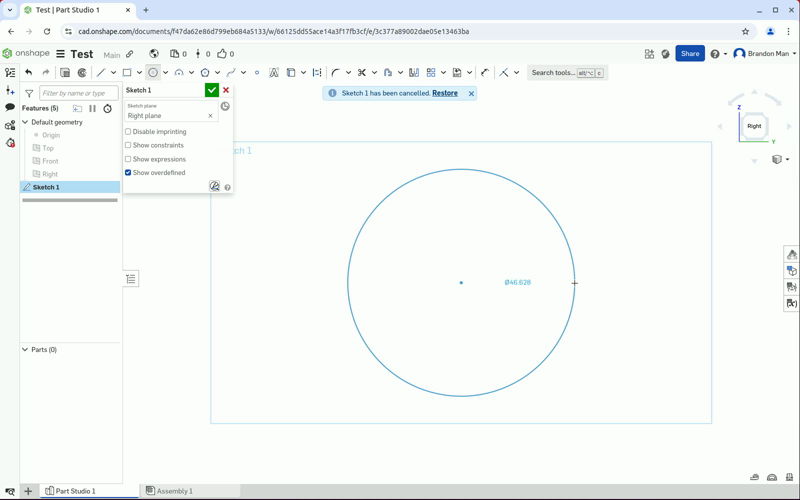
key(esc)
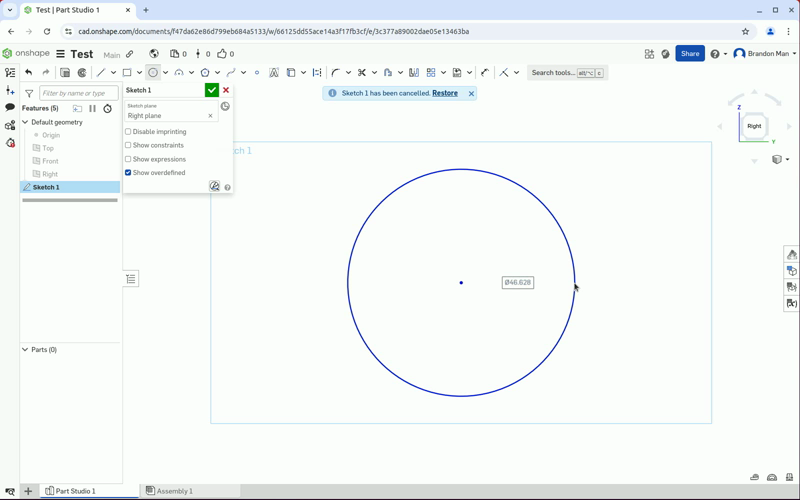
key(c)
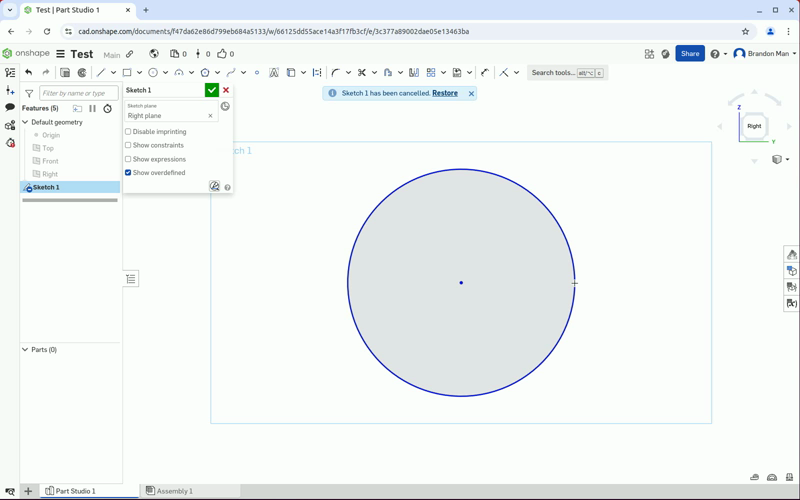
key_down(shift)
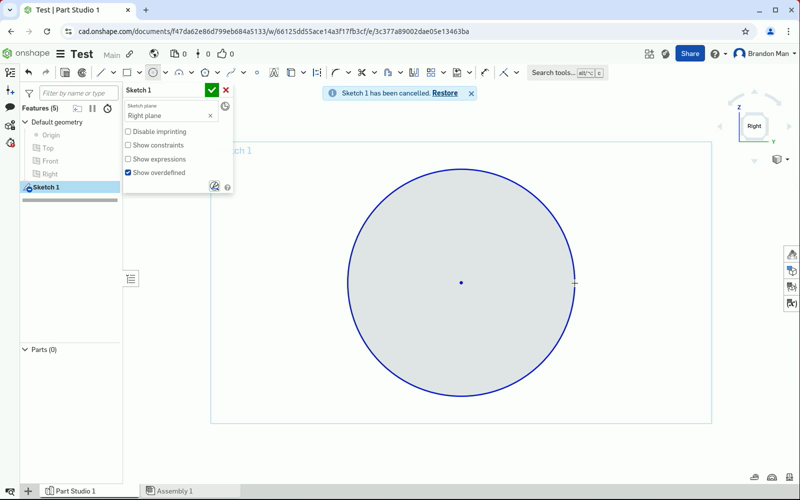
mouse_move(461, 282)
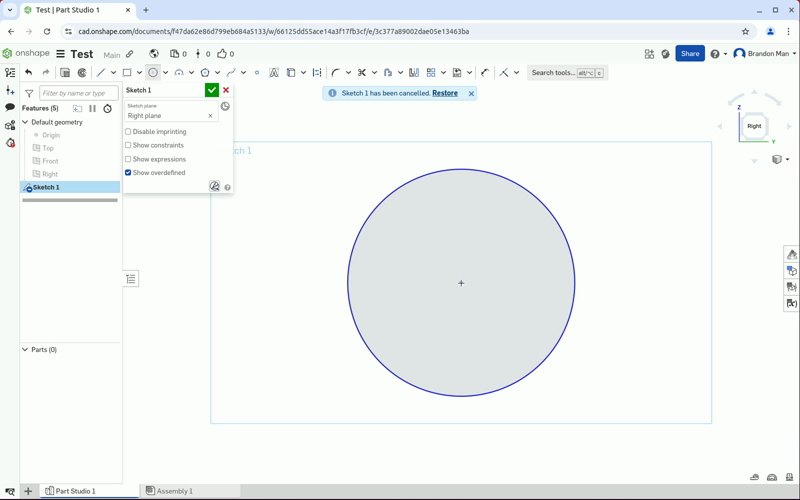
click(461, 282)
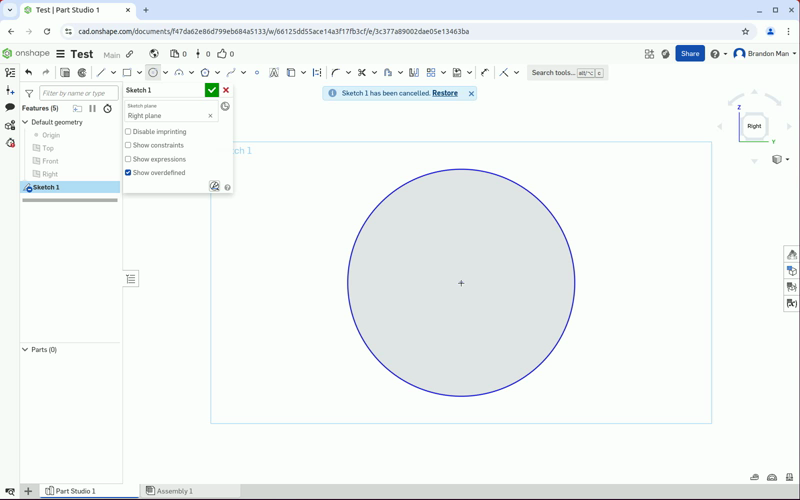
key_up(shift)
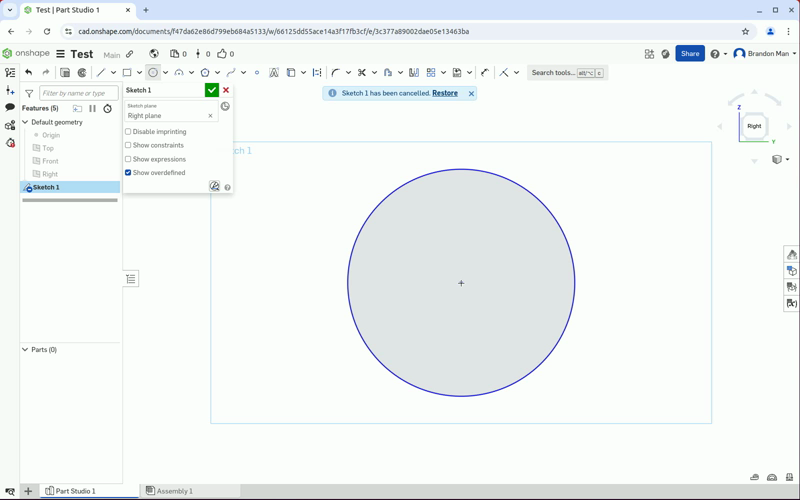
mouse_move(489, 282)
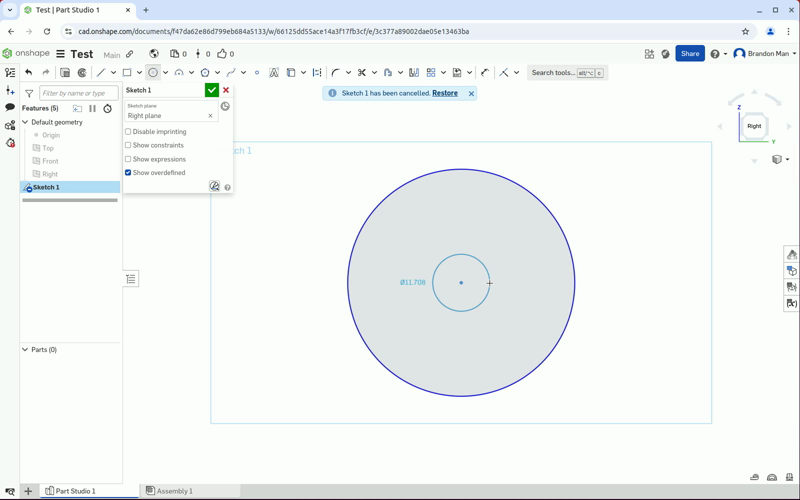
click(489, 282)
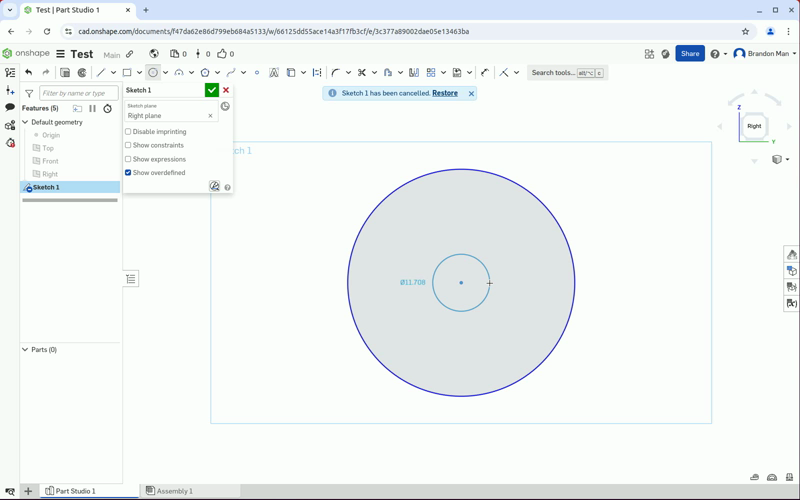
key(esc)
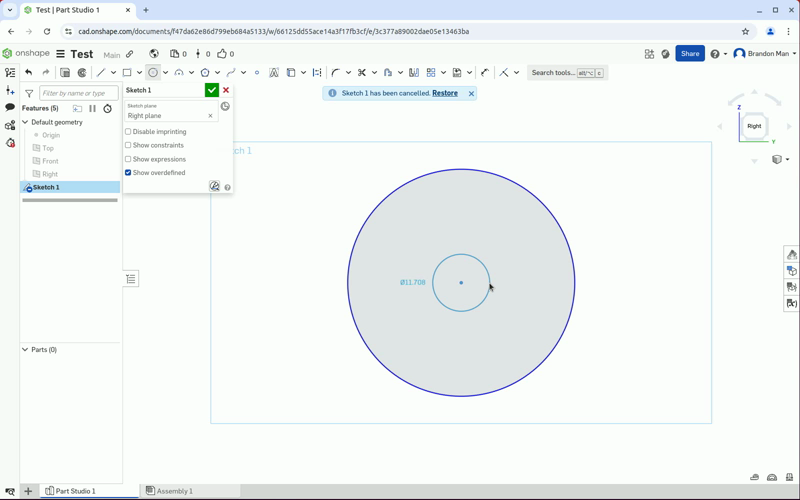
mouse_move(535, 275)
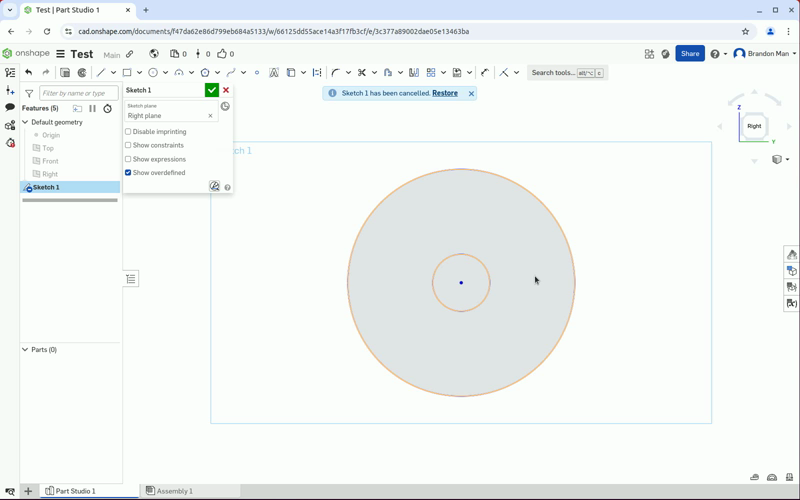
click(535, 275)
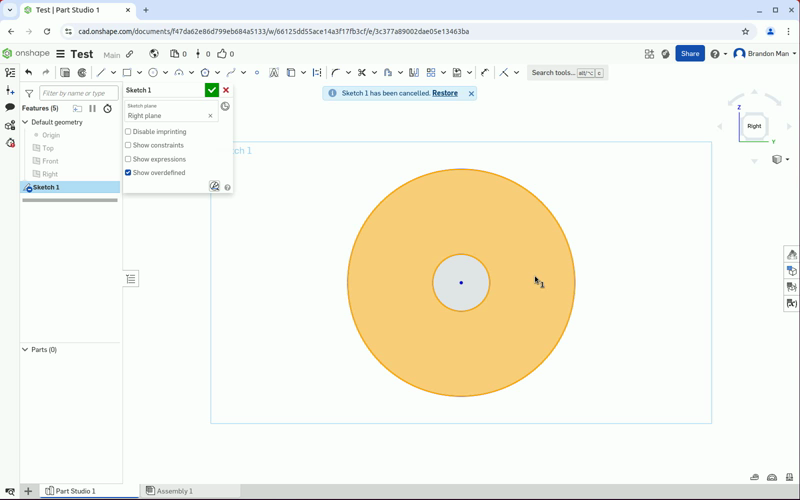
mouse_move(73, 352)
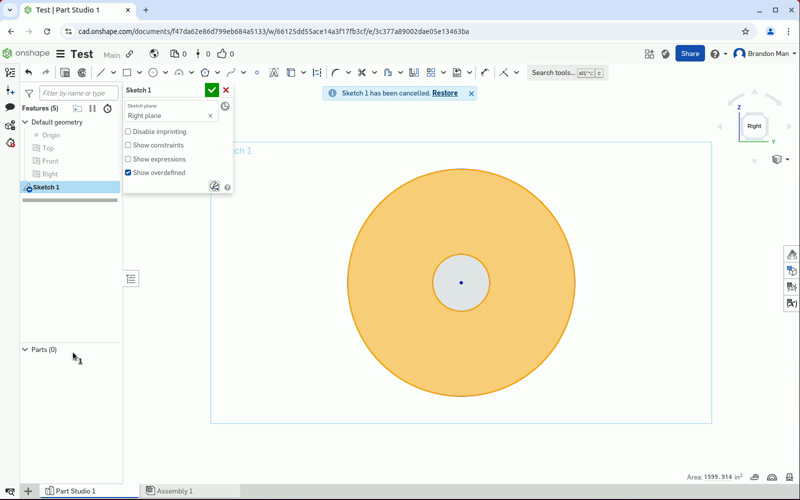
key(shift+y)
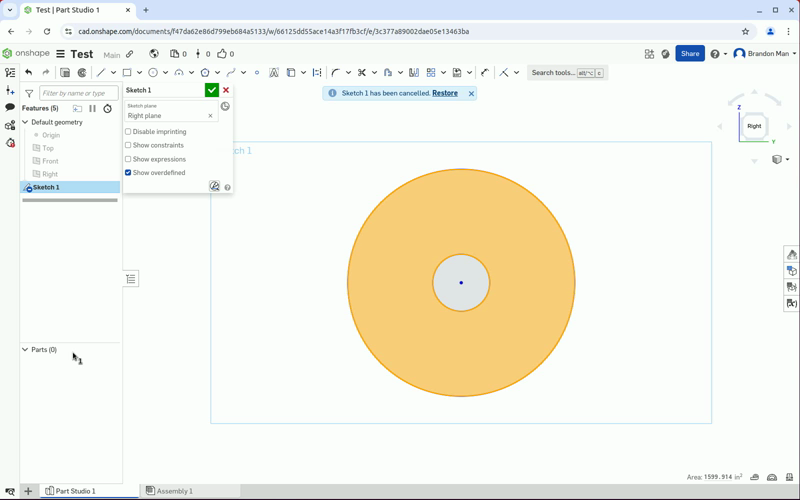
key(shift+e)
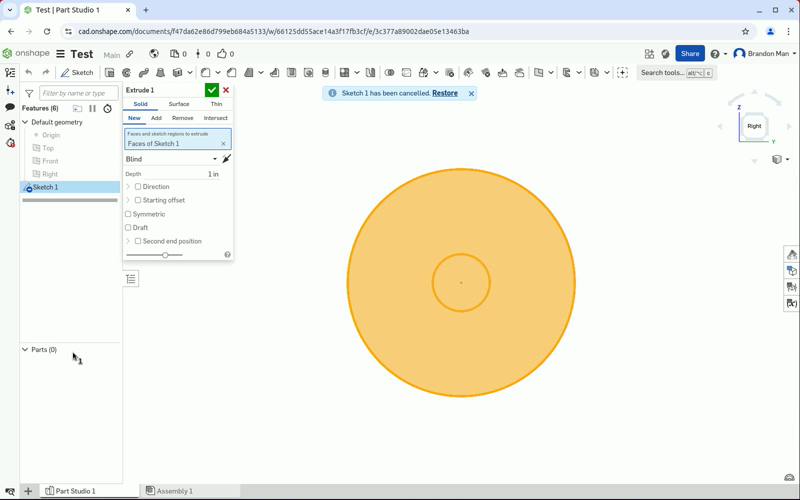
mouse_move(143, 106)
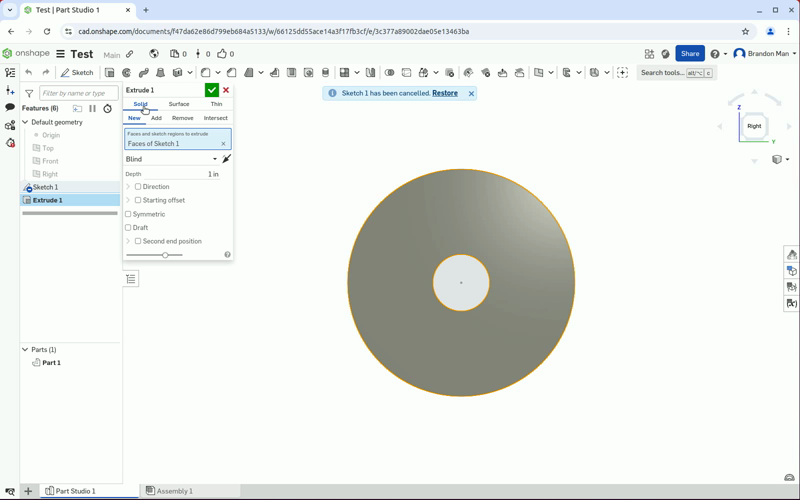
click(143, 106)
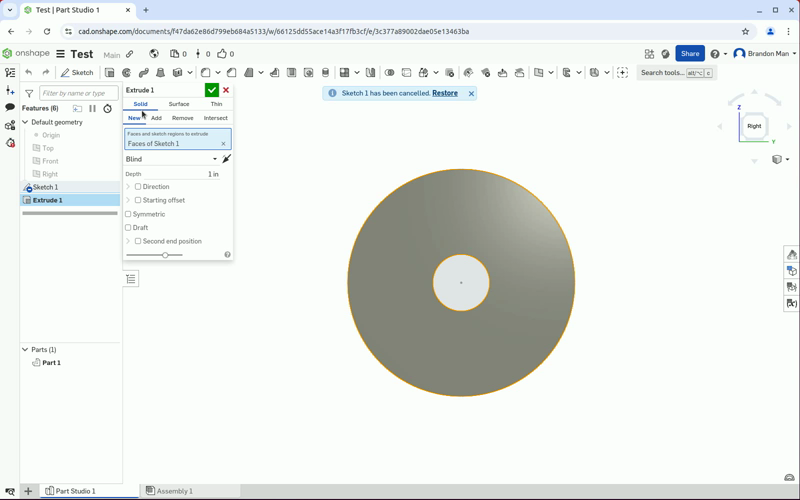
mouse_move(137, 120)
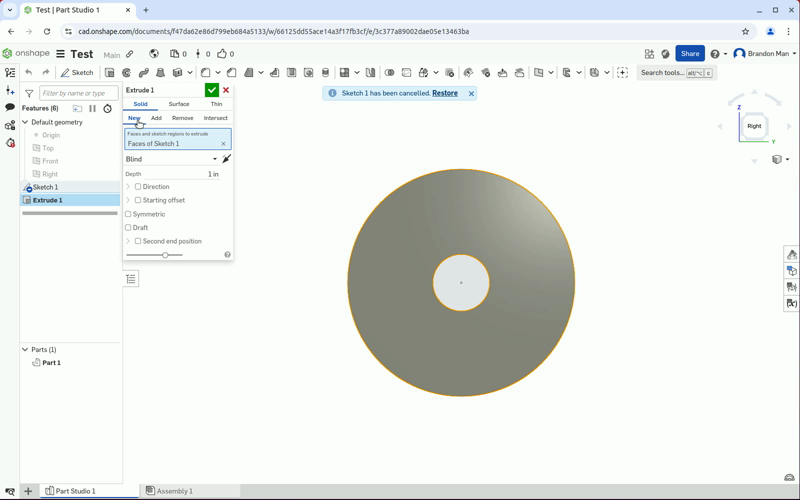
click(137, 120)
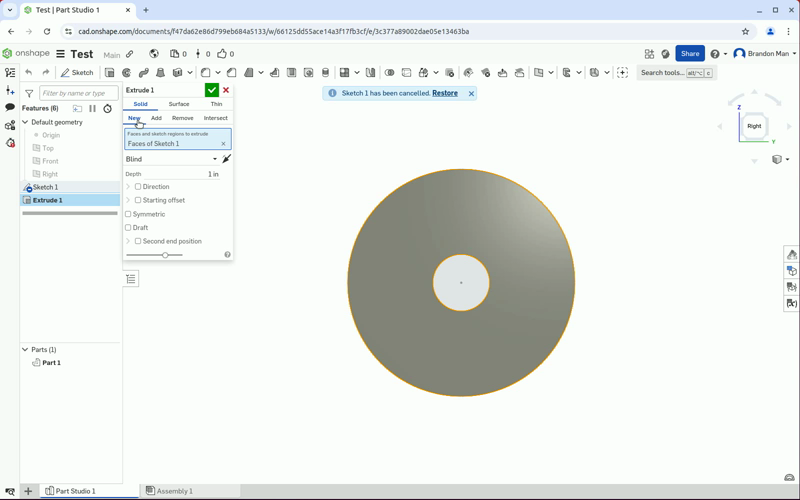
key(tab, 4)
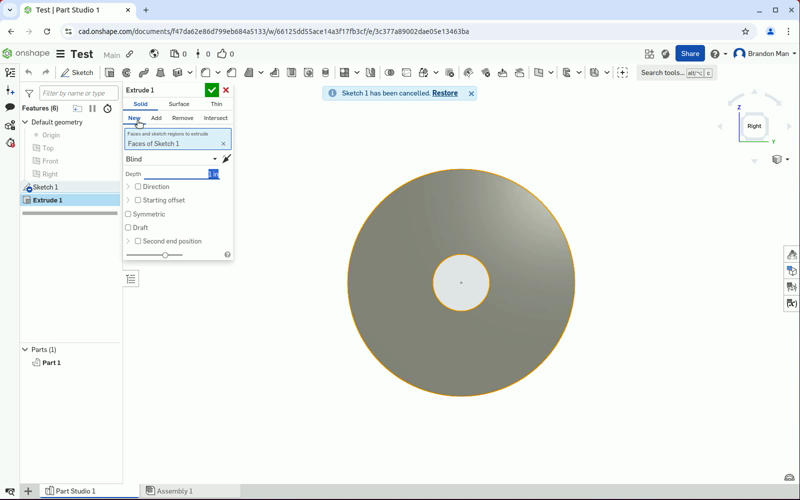
text(-2.889)
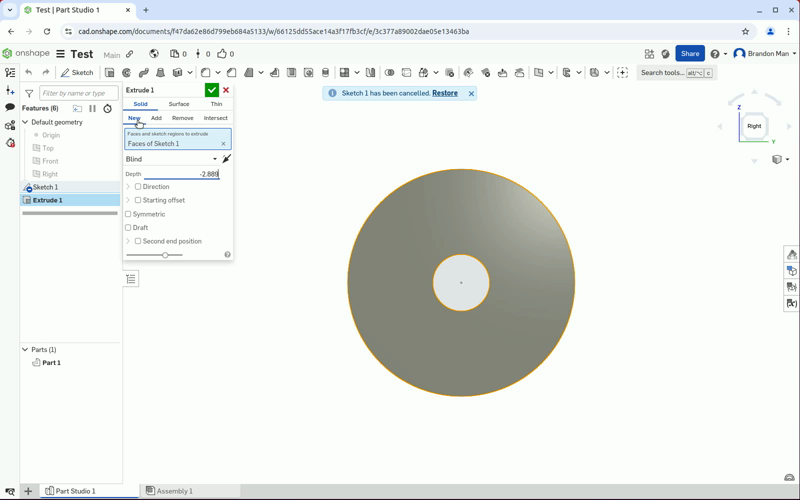
key(enter)
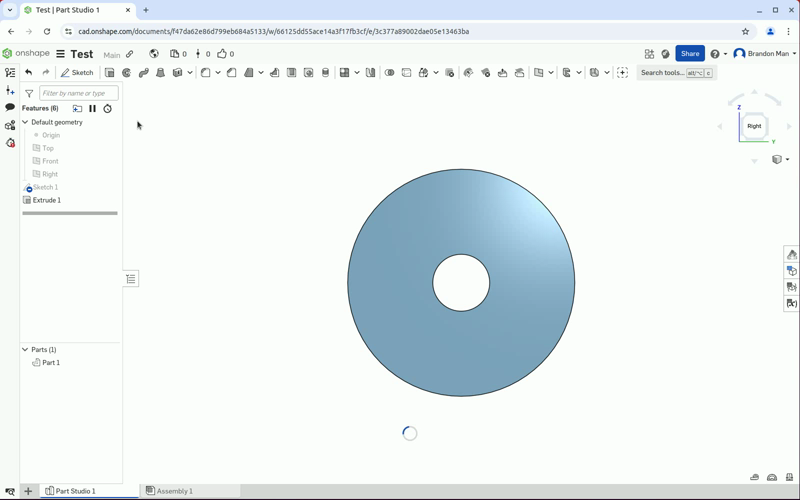
key(shift+h)
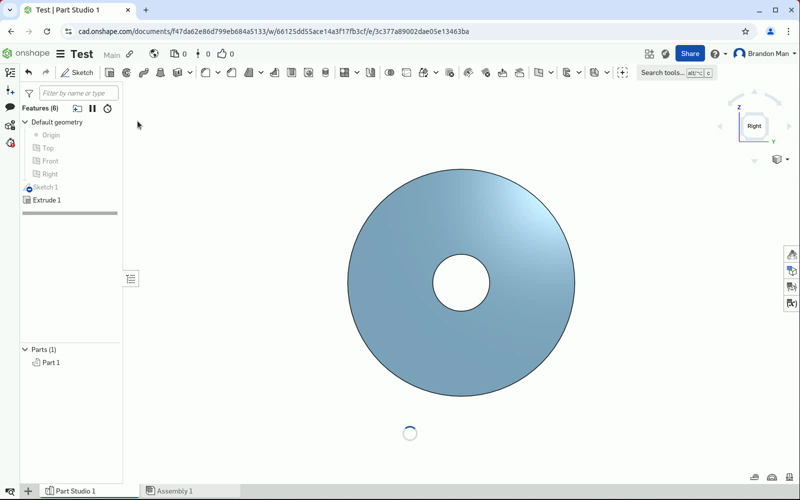
key(shift+h)
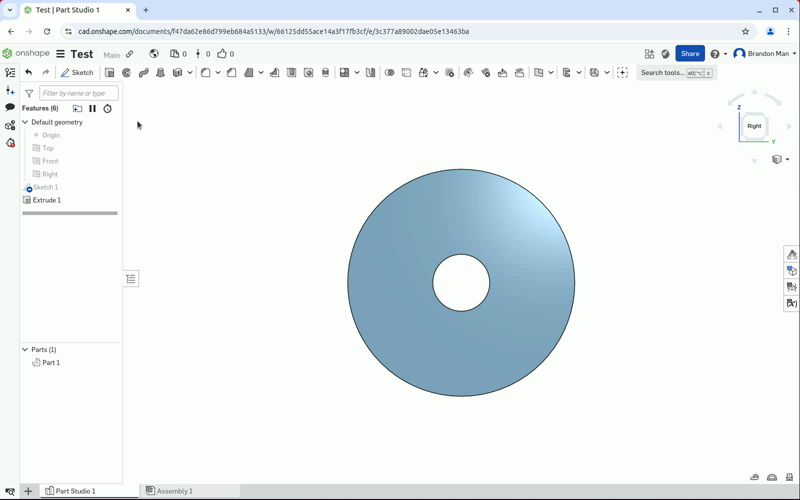
mouse_move(73, 189)
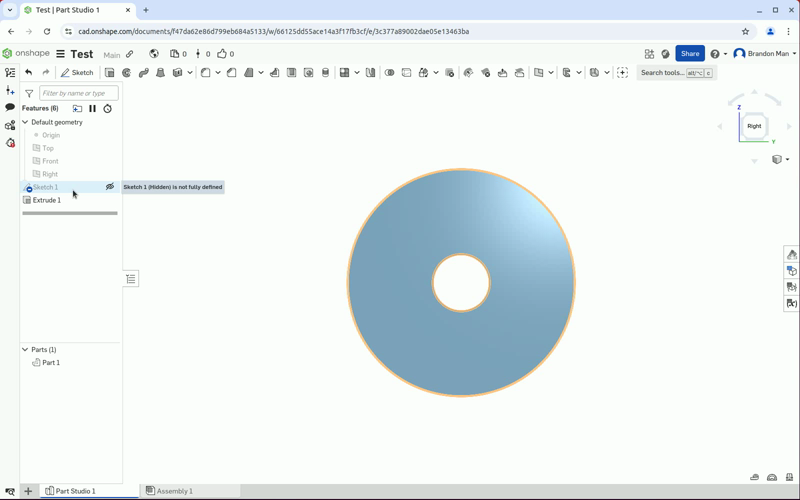
click(73, 189)
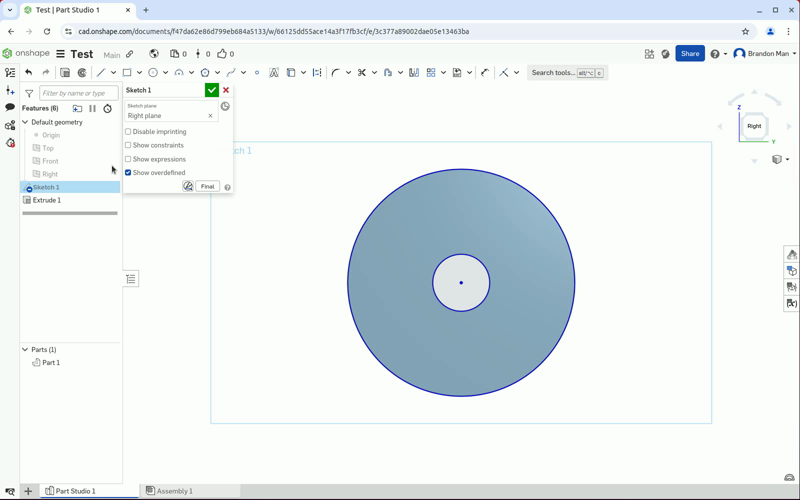
mouse_move(229, 92)
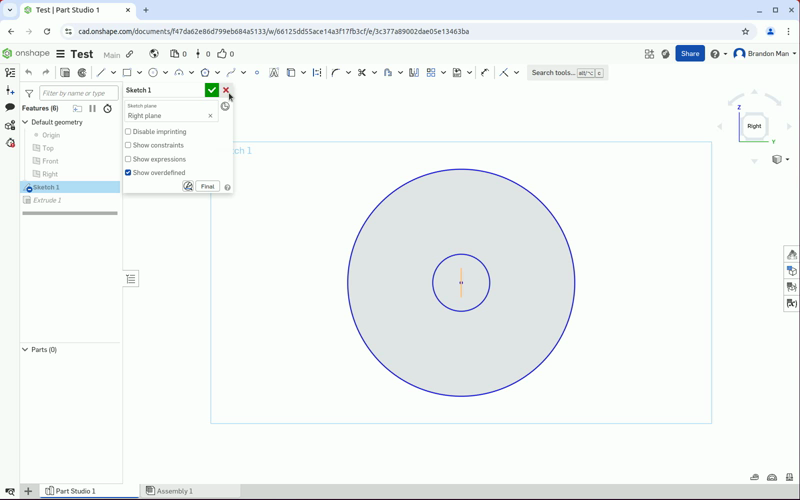
click(229, 92)
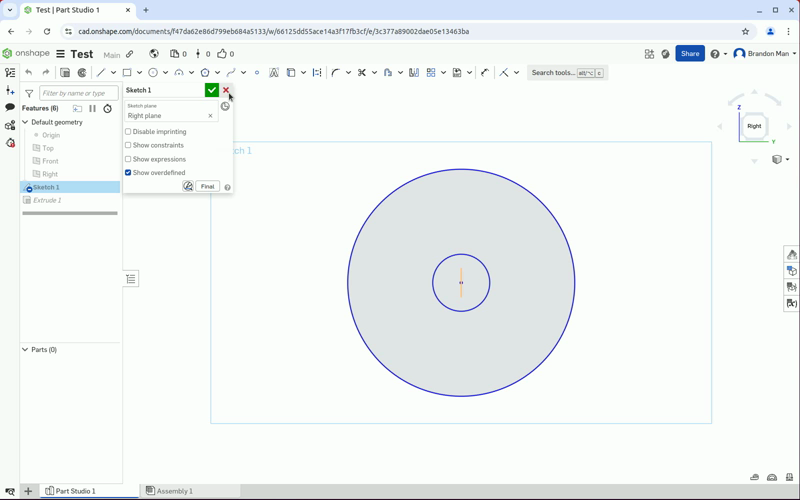
key(shift+s)
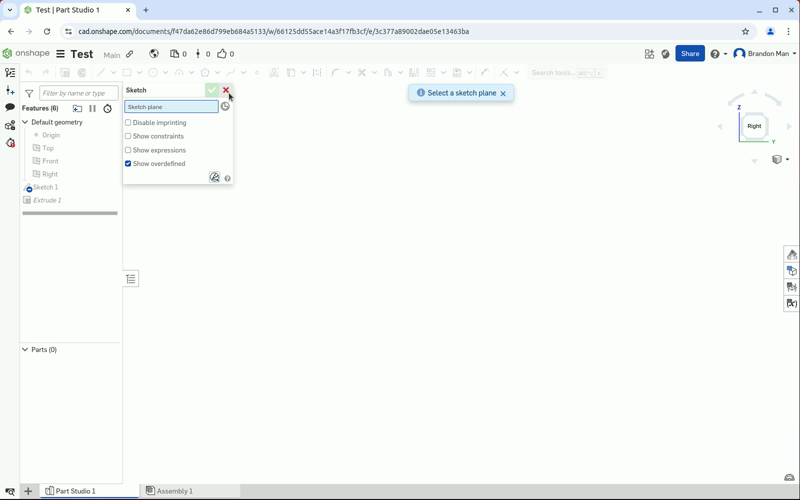
mouse_move(73, 176)
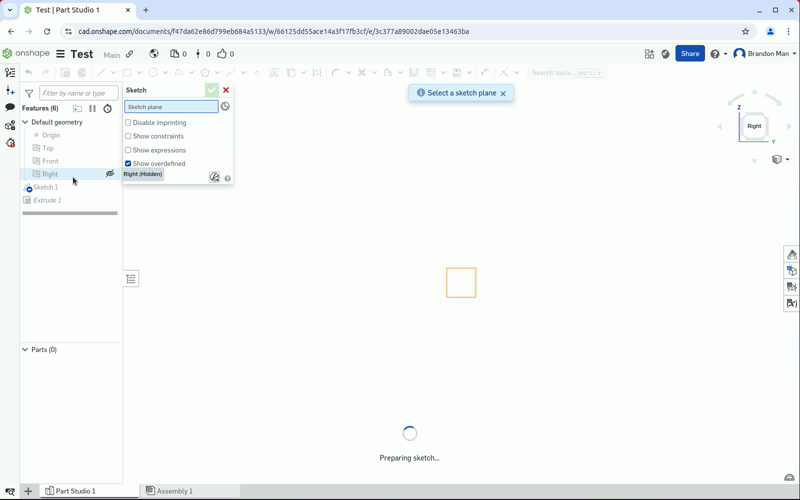
click(73, 176)
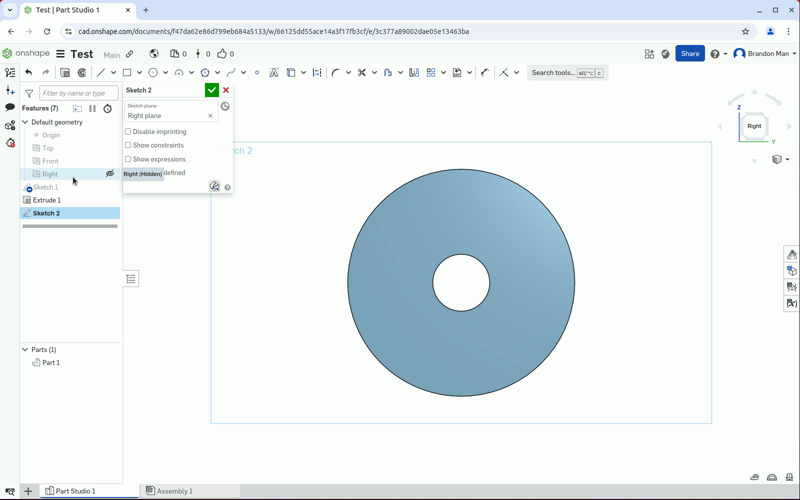
mouse_move(73, 352)
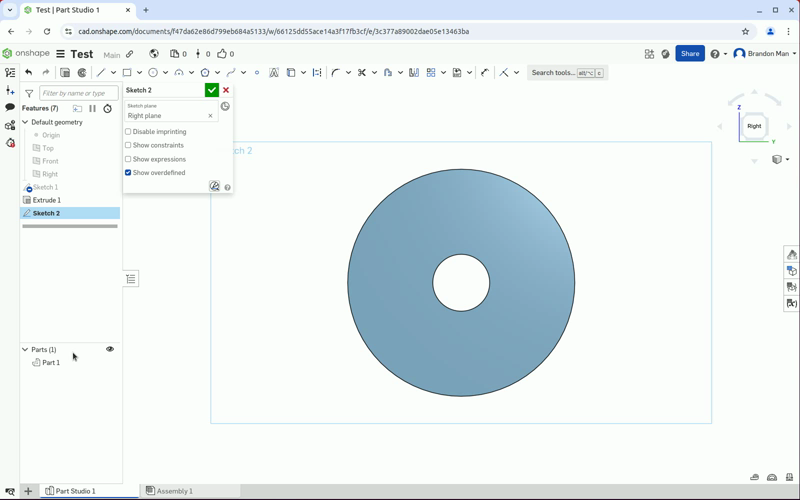
key(y)
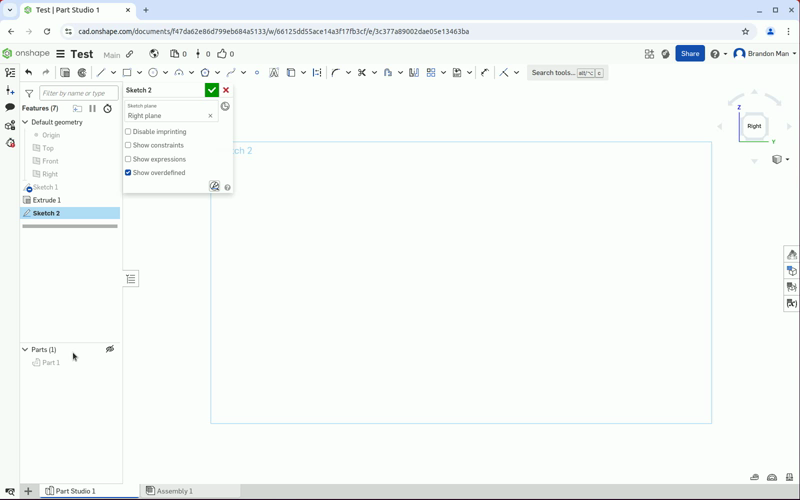
key(c)
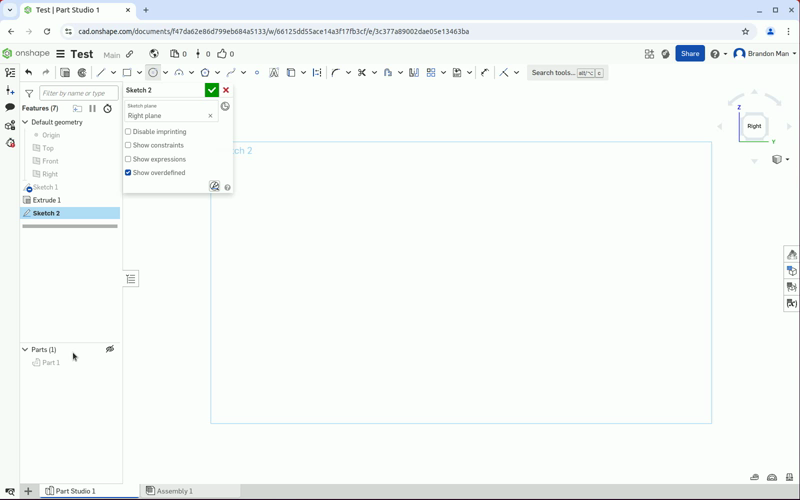
key_down(shift)
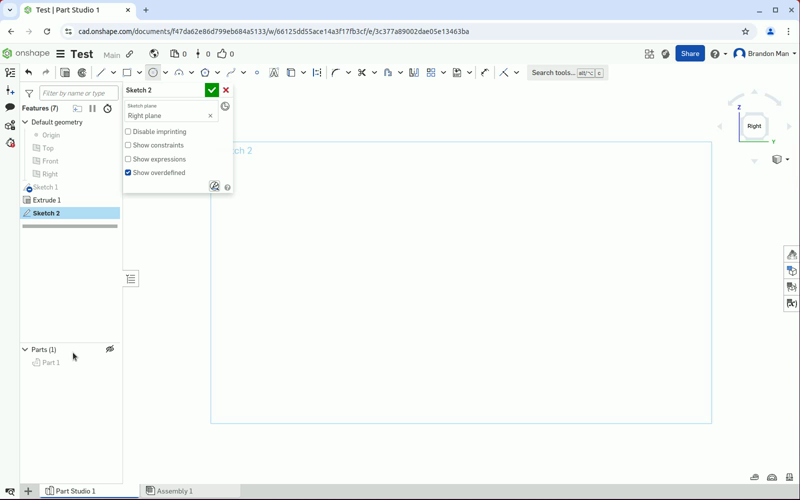
mouse_move(461, 282)
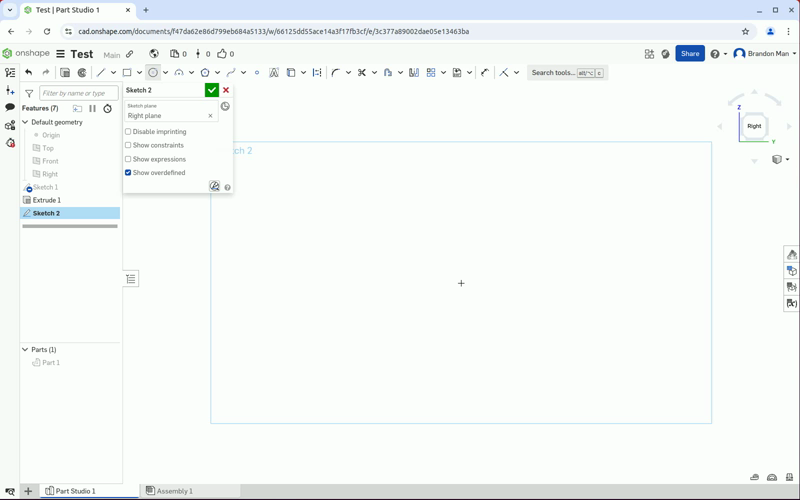
click(461, 282)
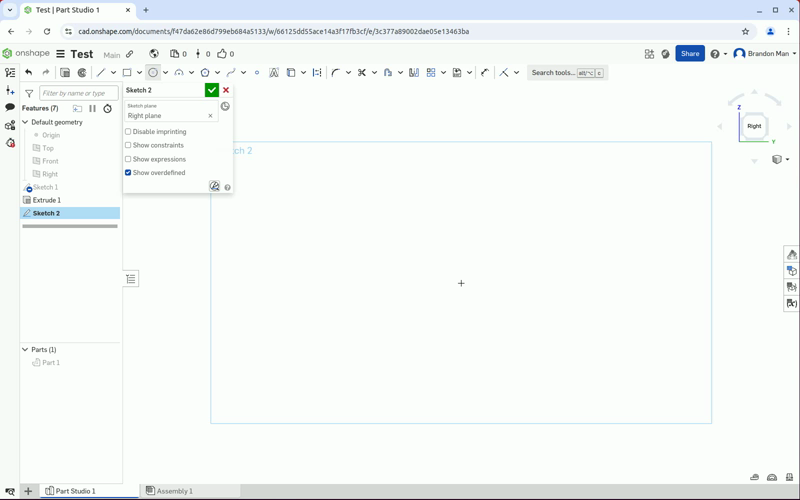
key_up(shift)
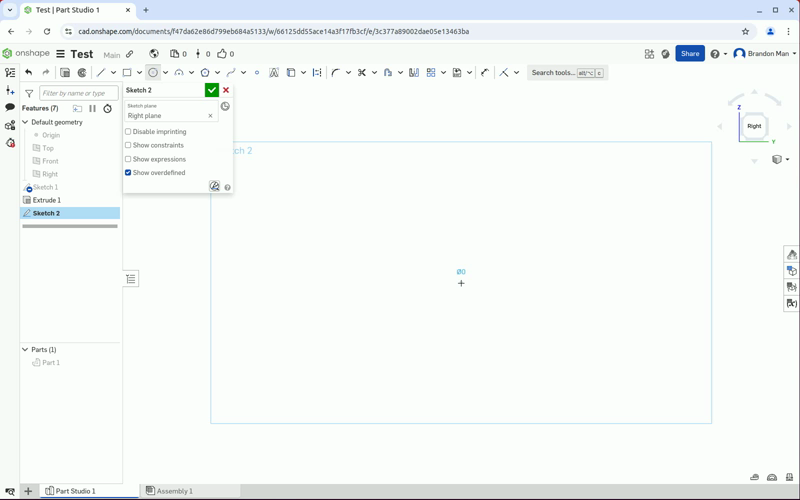
mouse_move(490, 282)
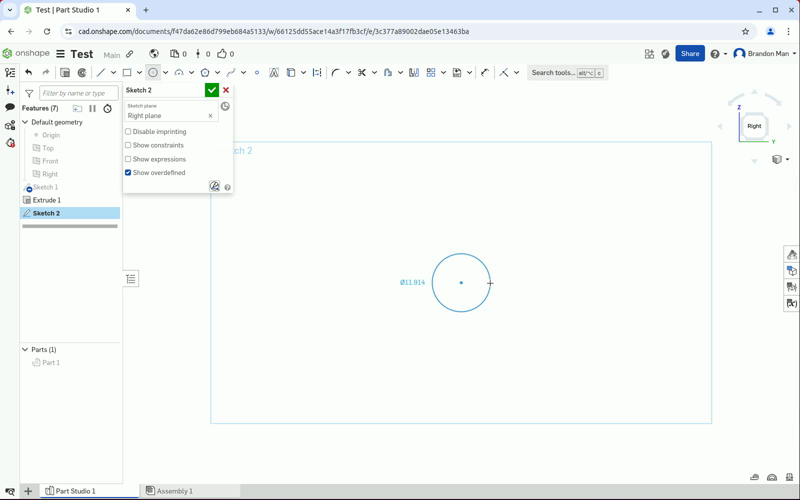
click(490, 282)
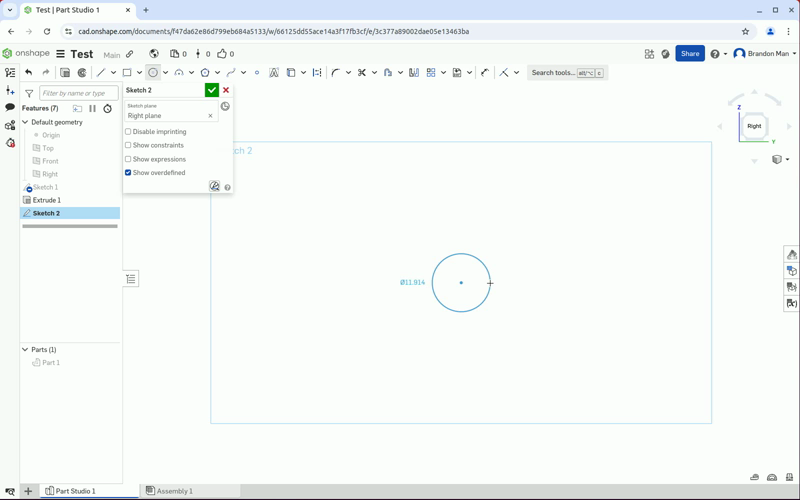
key(esc)
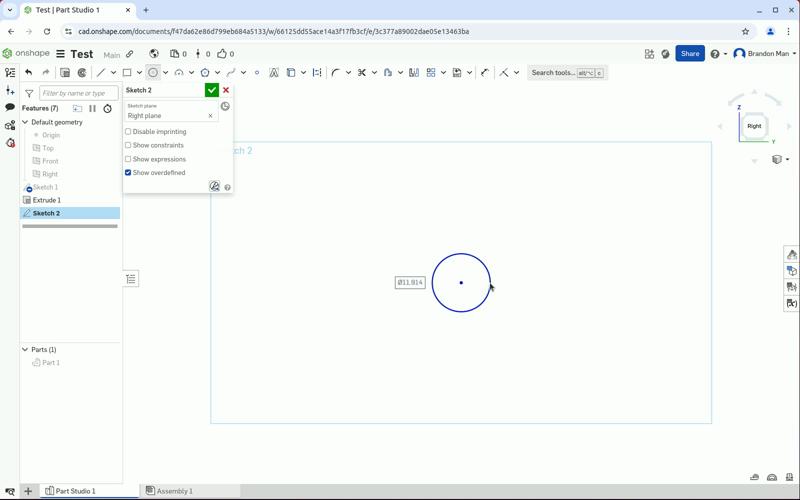
mouse_move(464, 265)
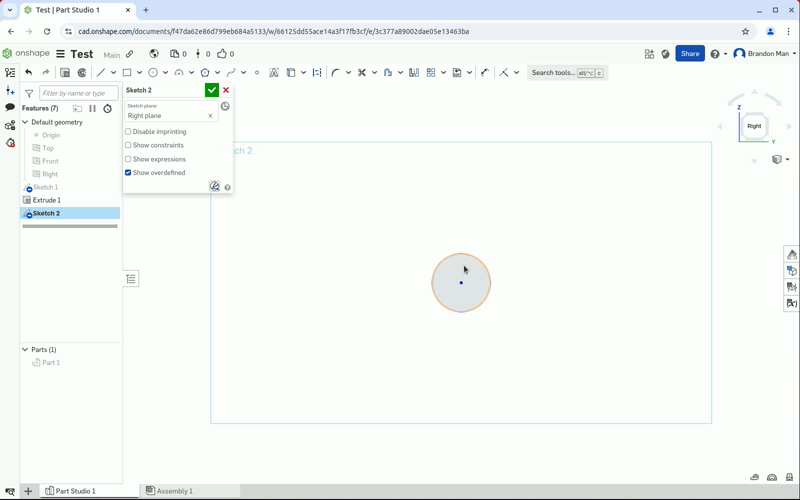
click(464, 265)
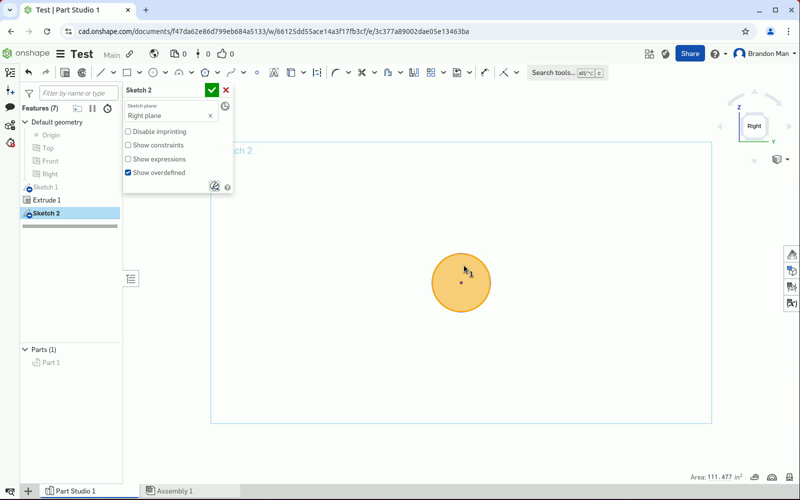
mouse_move(73, 352)
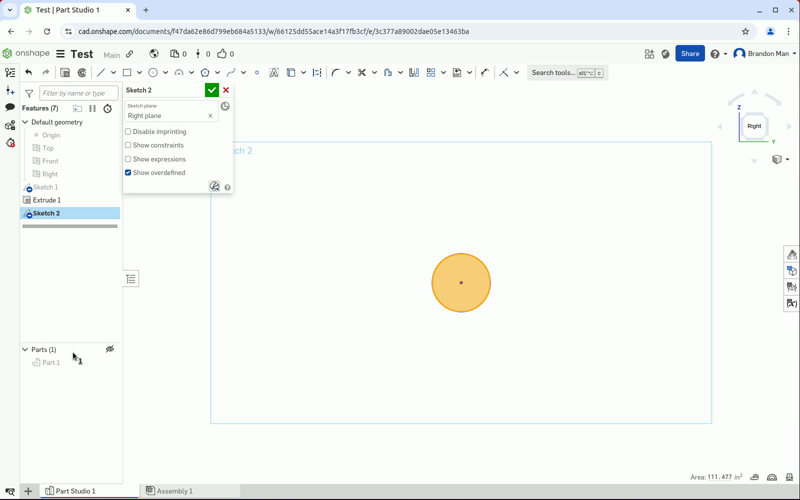
key(shift+y)
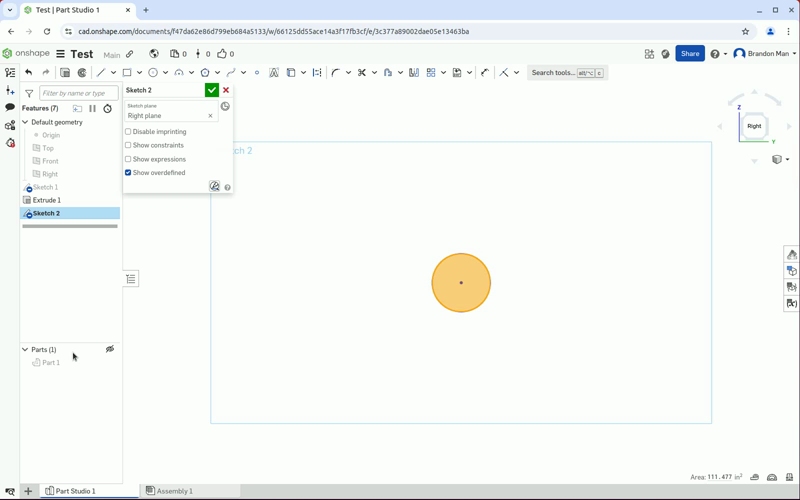
key(shift+e)
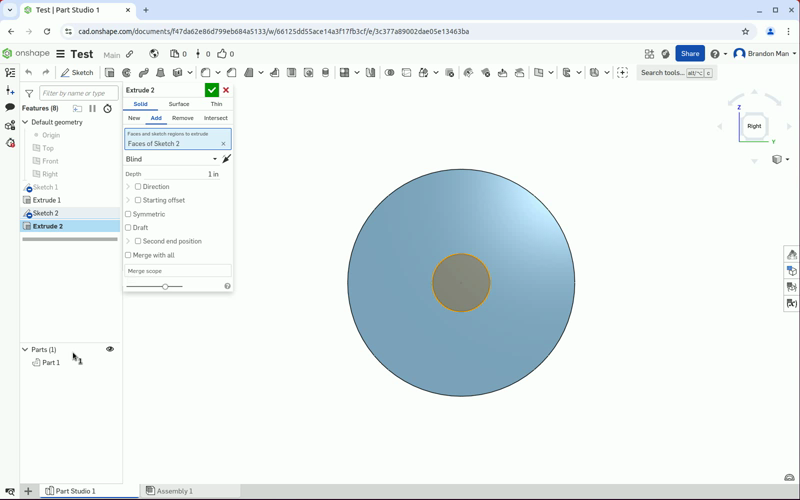
mouse_move(143, 106)
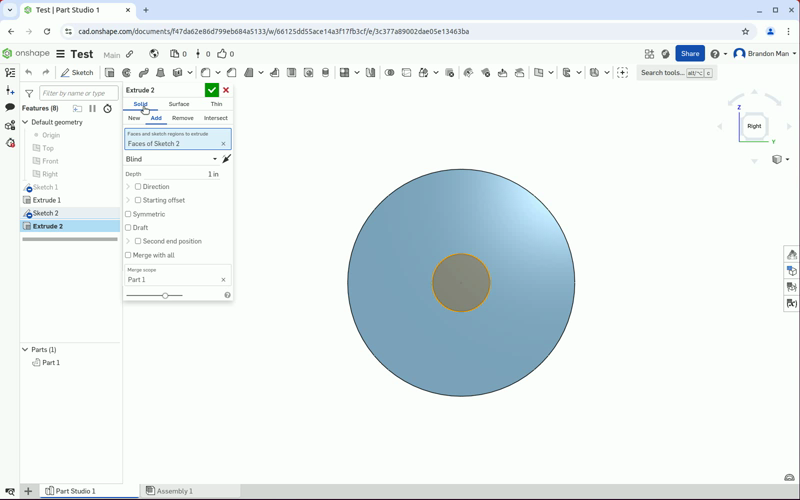
click(143, 106)
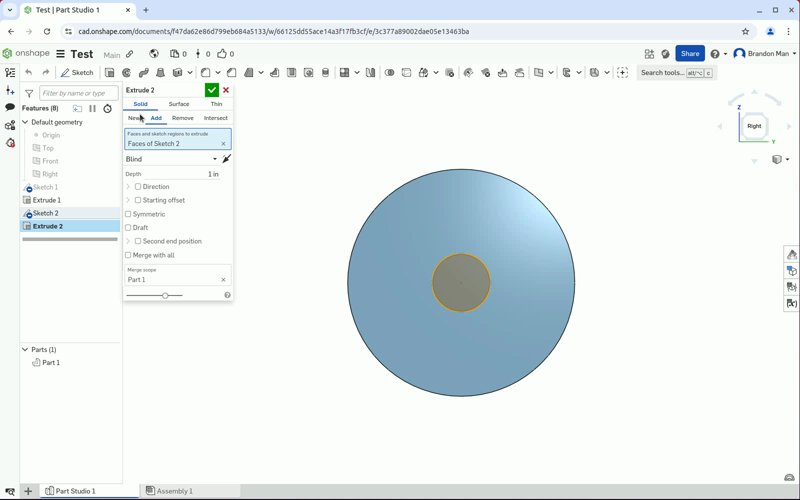
mouse_move(137, 120)
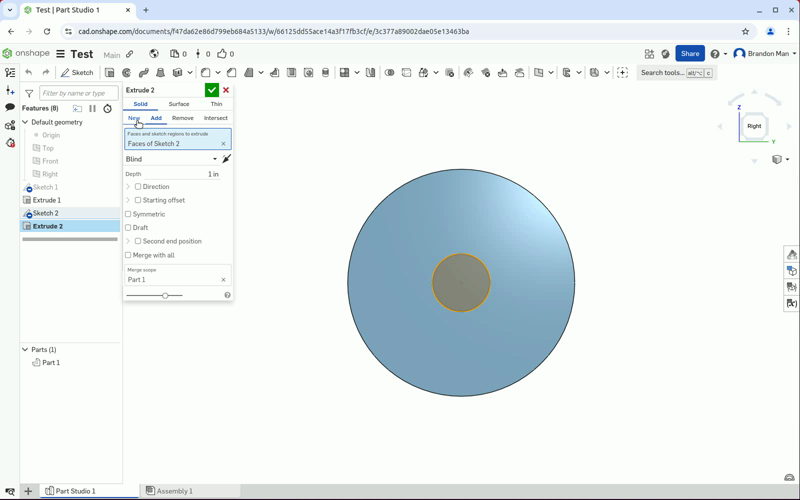
click(137, 120)
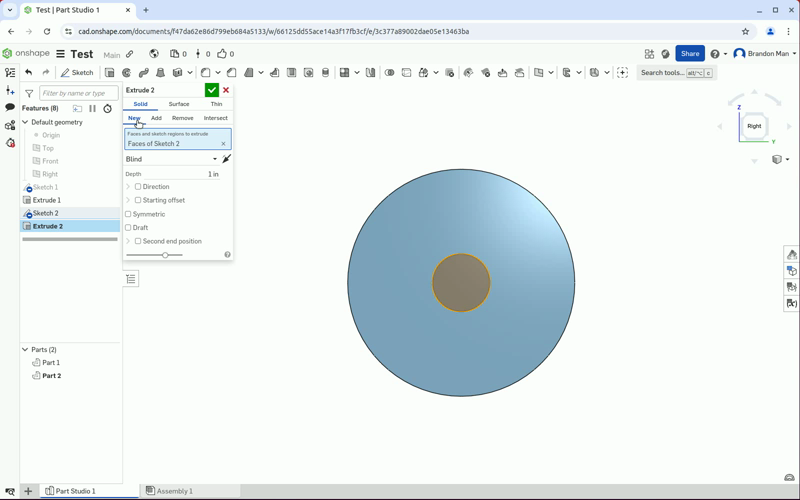
key(tab, 4)
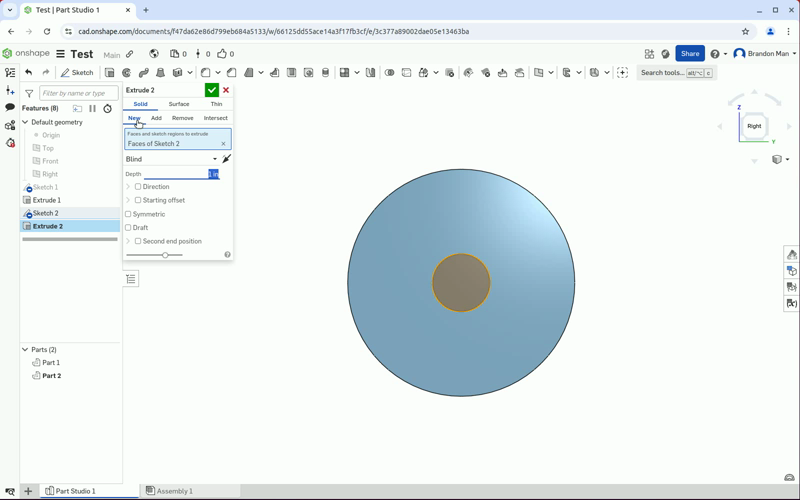
text(-2.889)
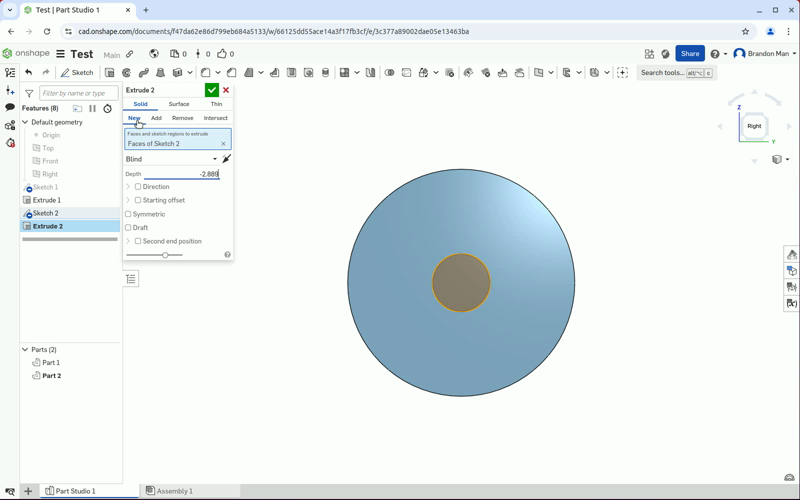
key(enter)
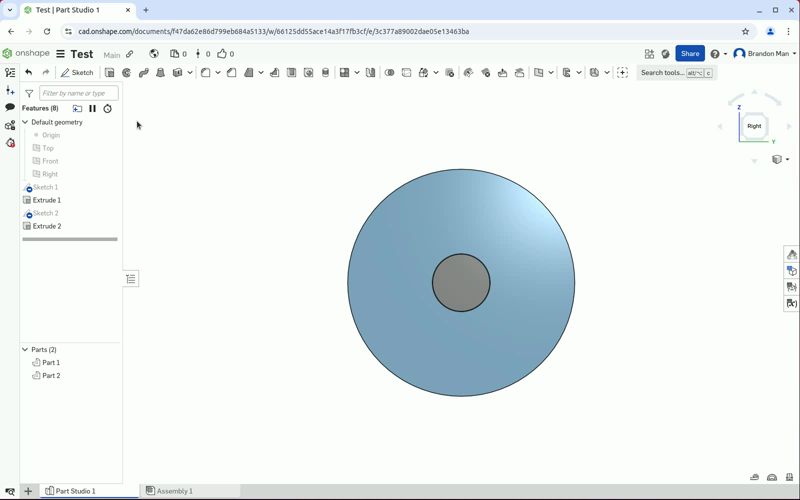
key(shift+h)
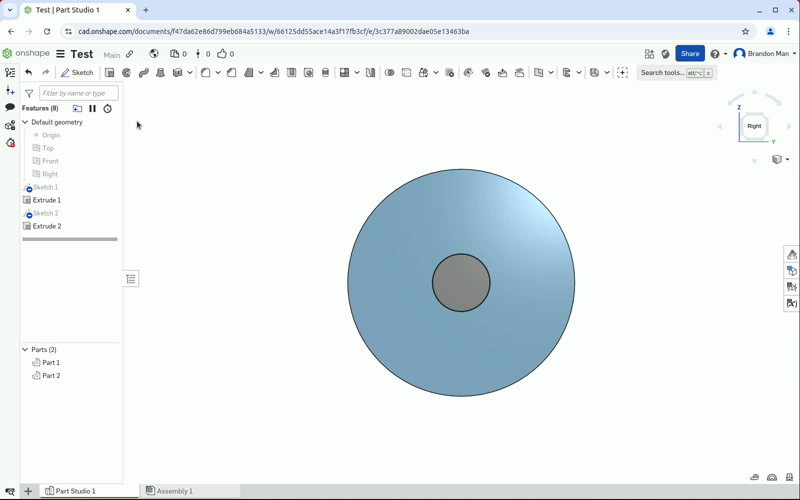
key(shift+h)
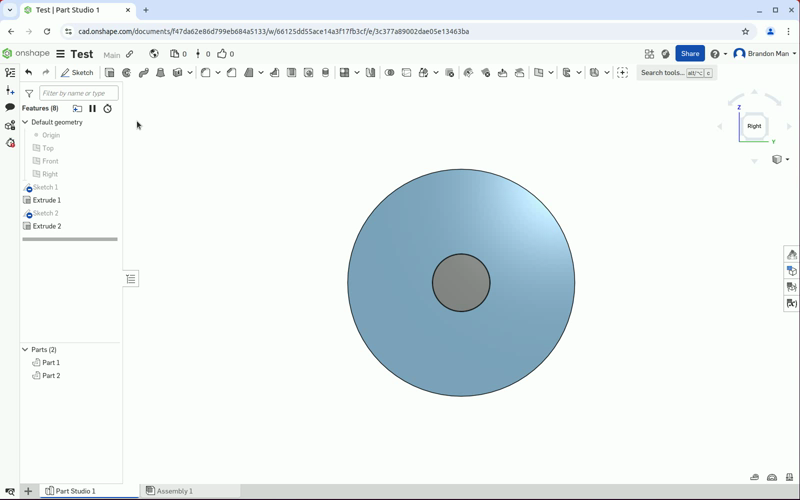
mouse_move(73, 189)
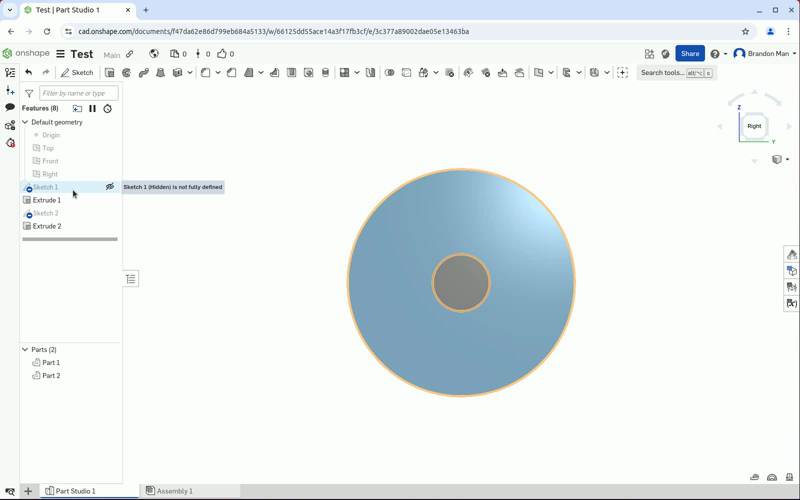
click(73, 189)
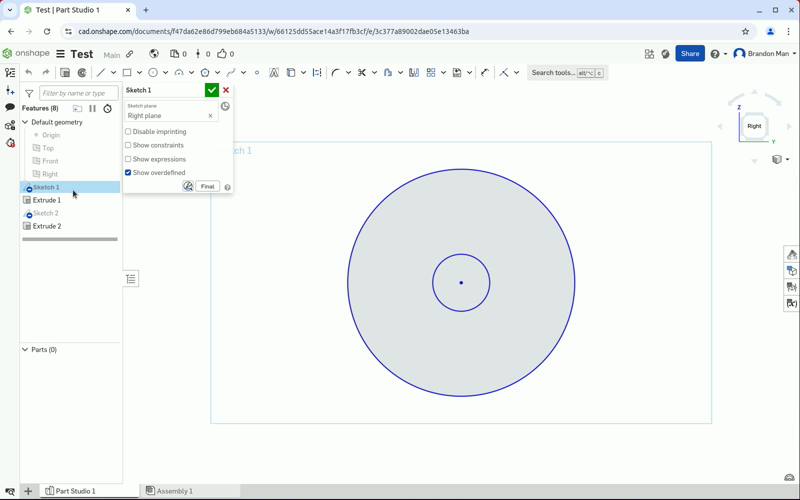
mouse_move(229, 92)
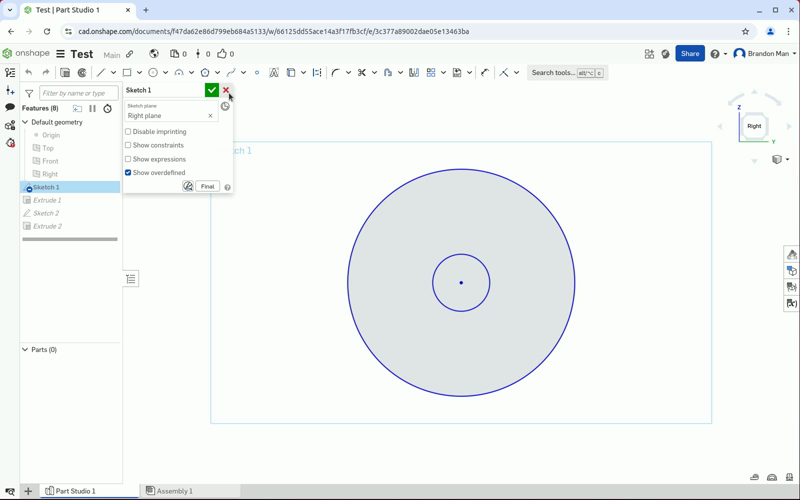
click(229, 92)
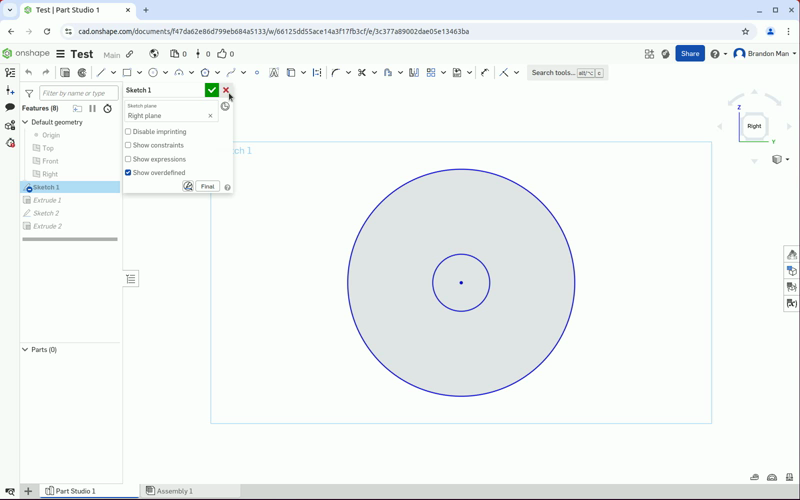
key(shift+s)
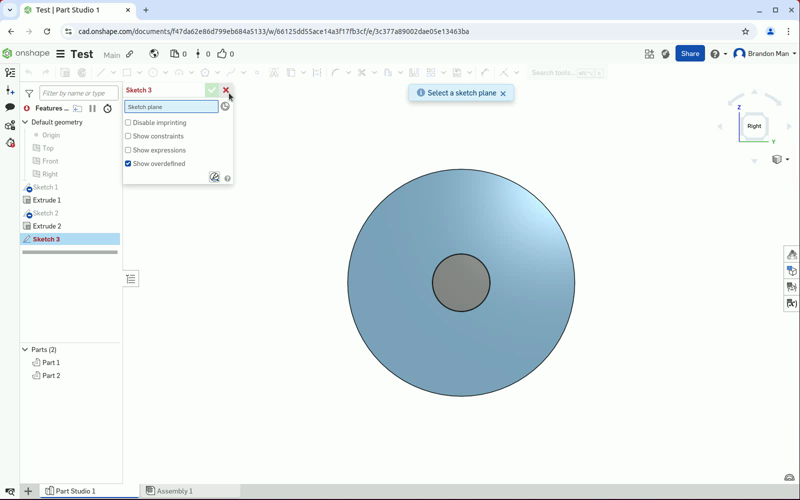
mouse_move(73, 176)
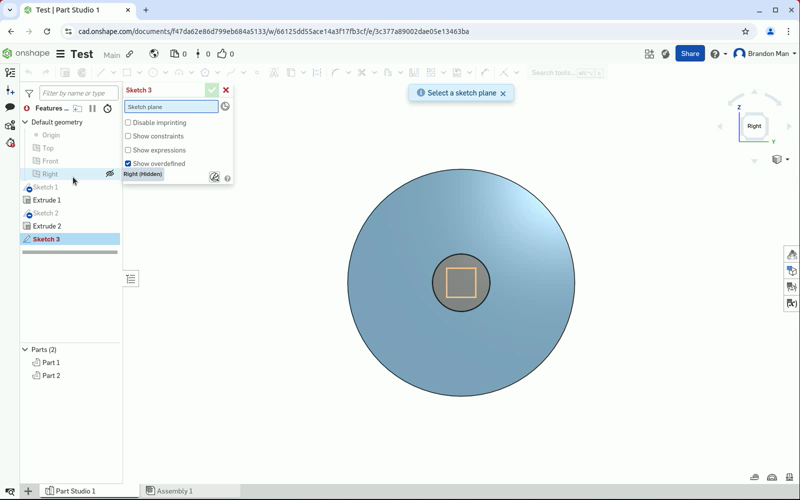
click(73, 176)
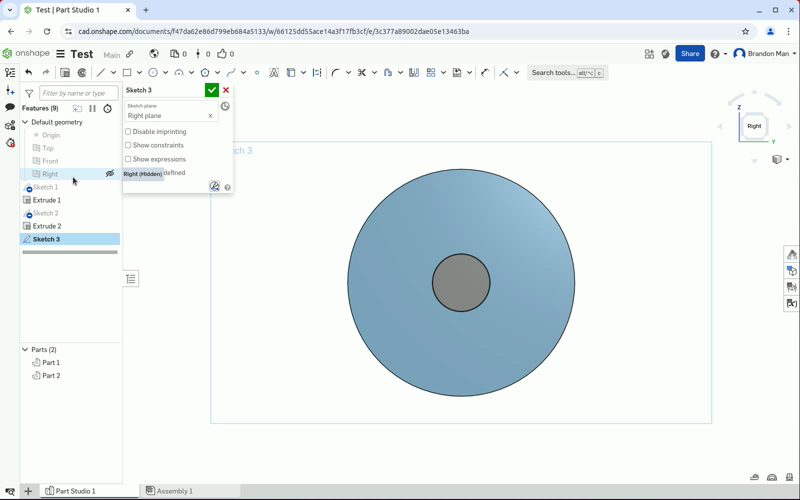
mouse_move(73, 352)
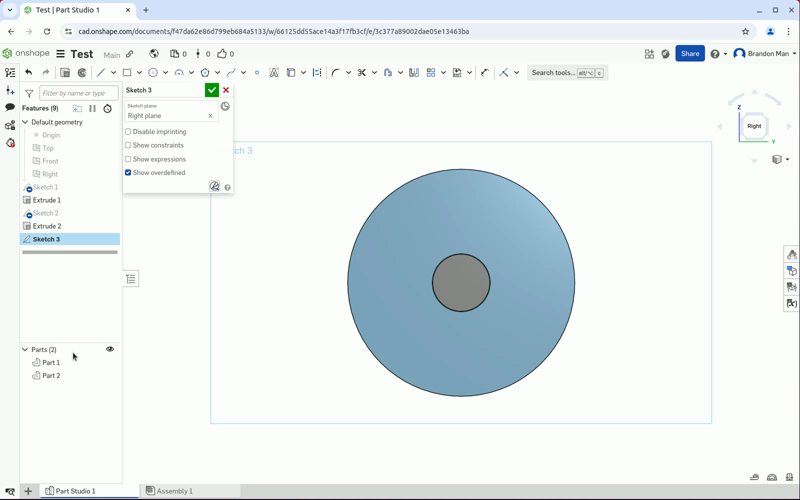
key(y)
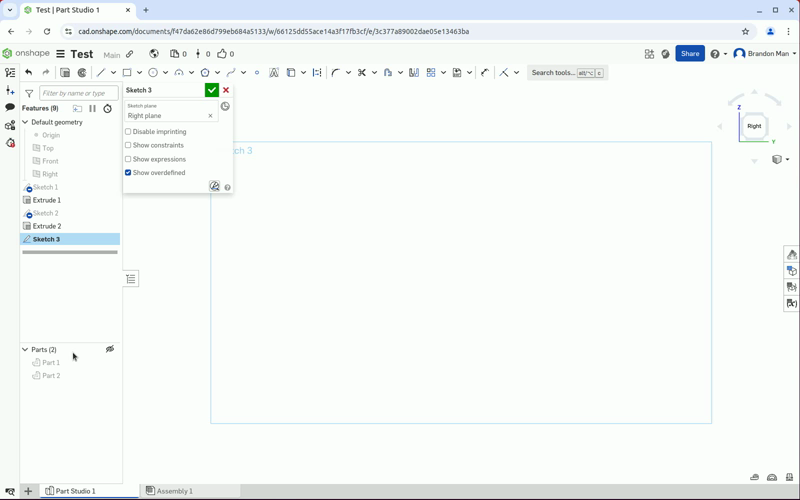
key(c)
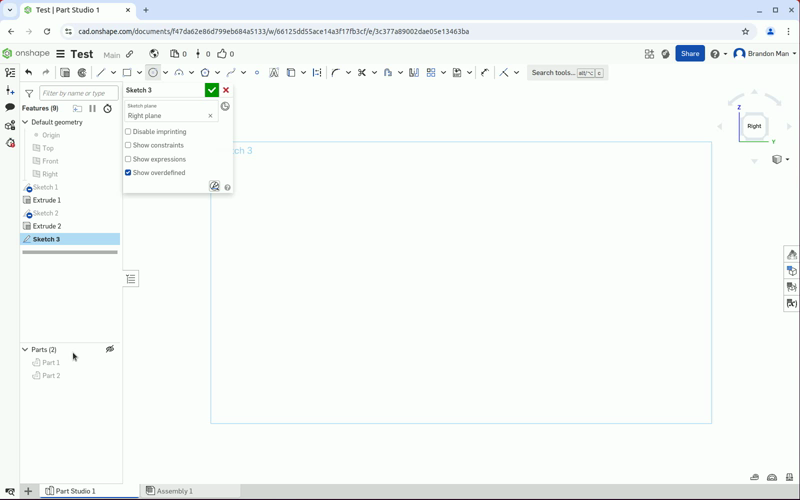
key_down(shift)
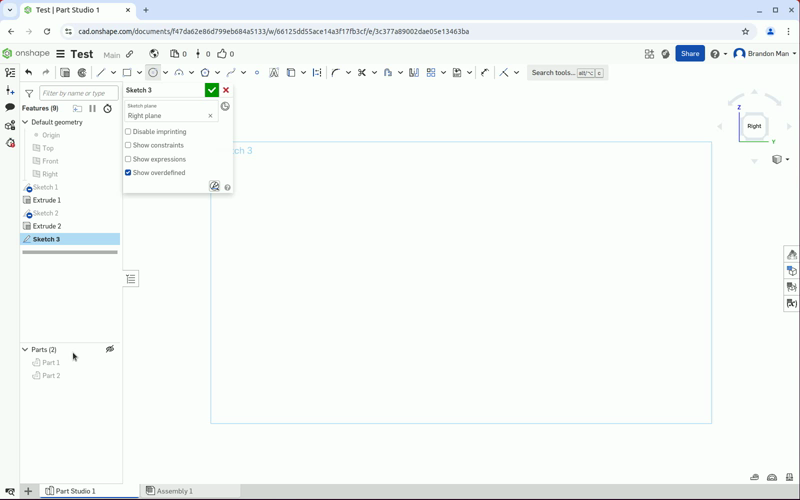
mouse_move(461, 282)
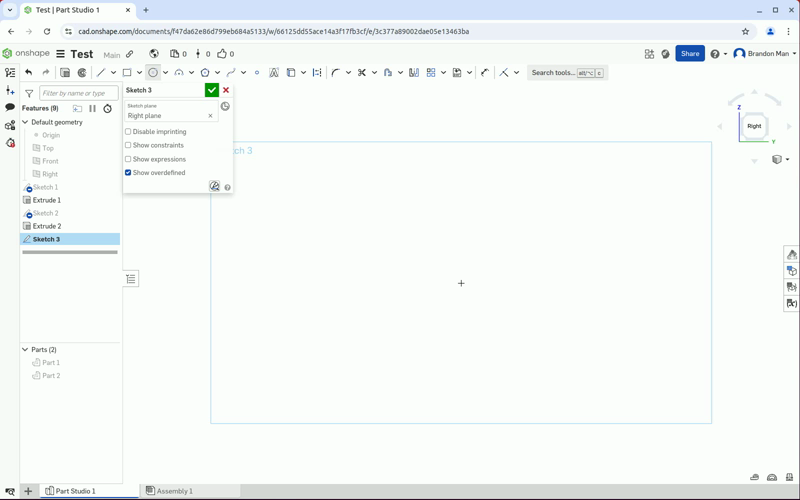
click(461, 282)
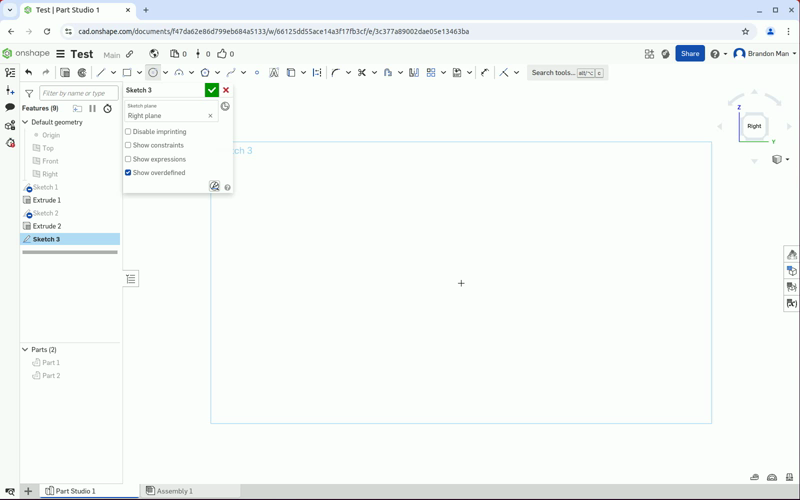
key_up(shift)
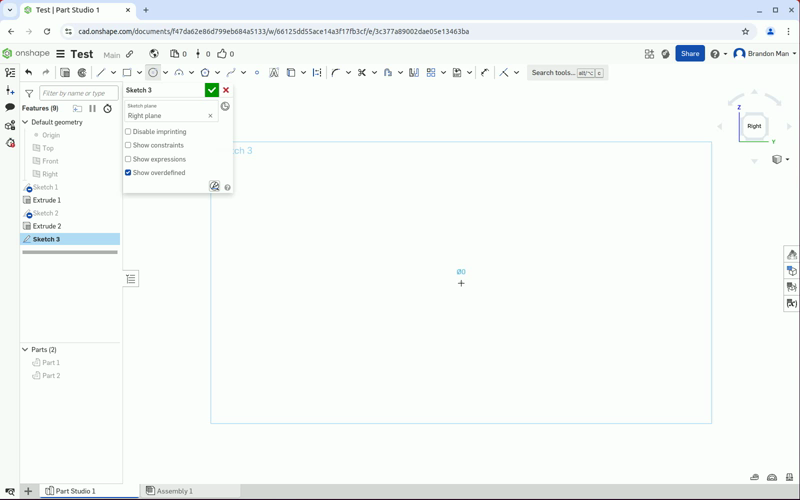
mouse_move(490, 282)
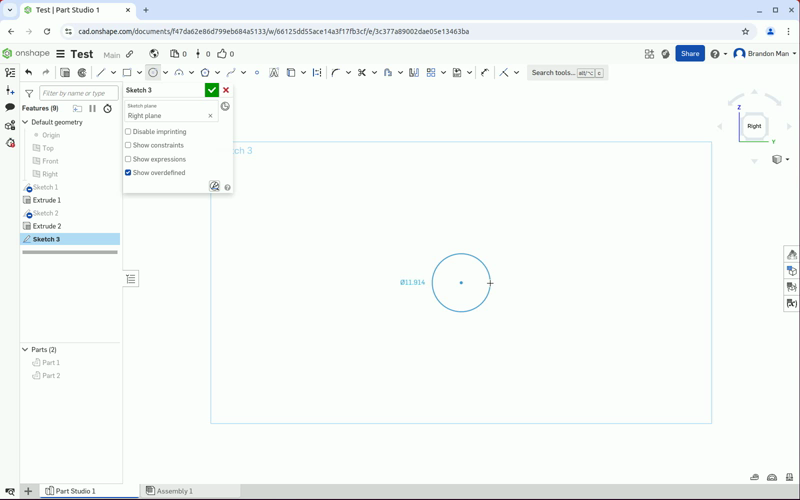
click(490, 282)
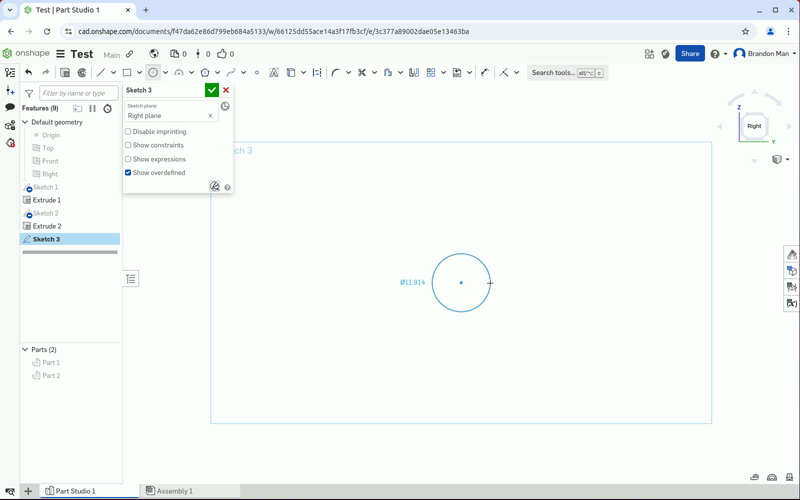
key(esc)
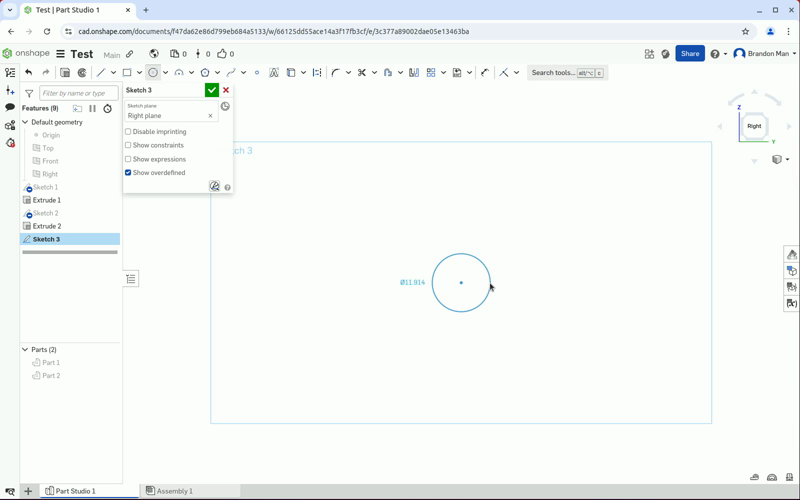
mouse_move(485, 279)
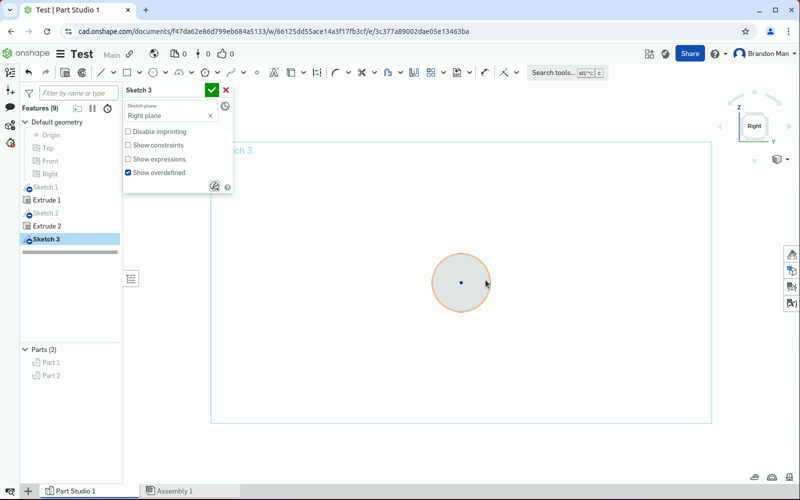
click(485, 279)
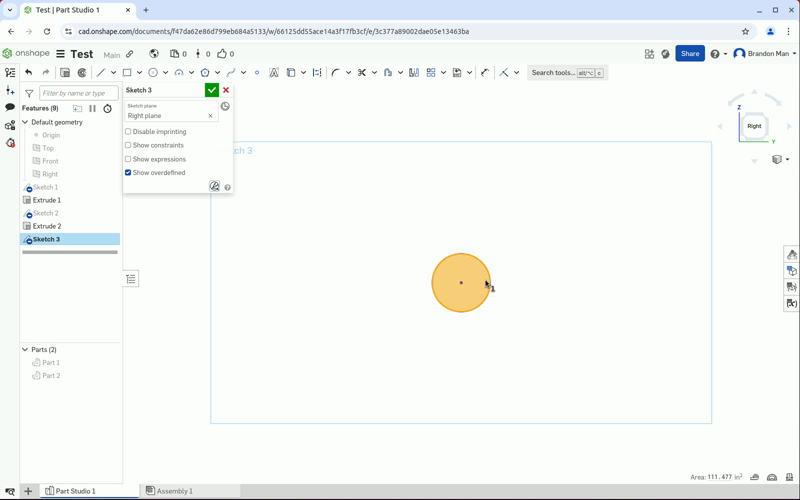
mouse_move(73, 352)
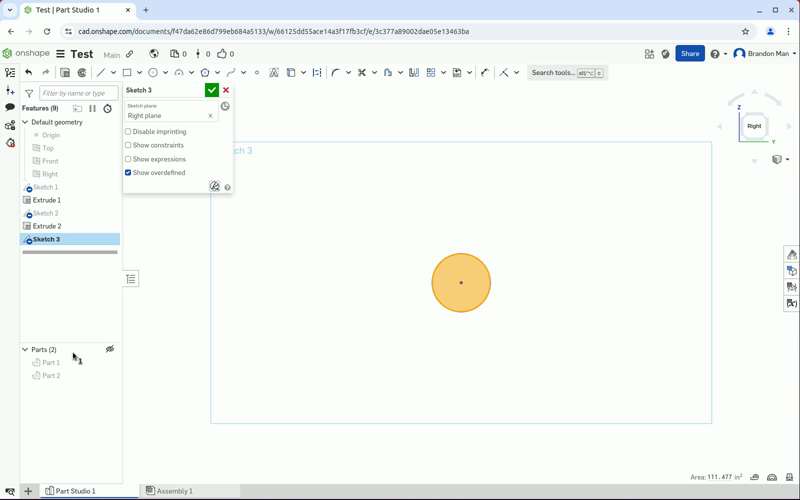
key(shift+y)
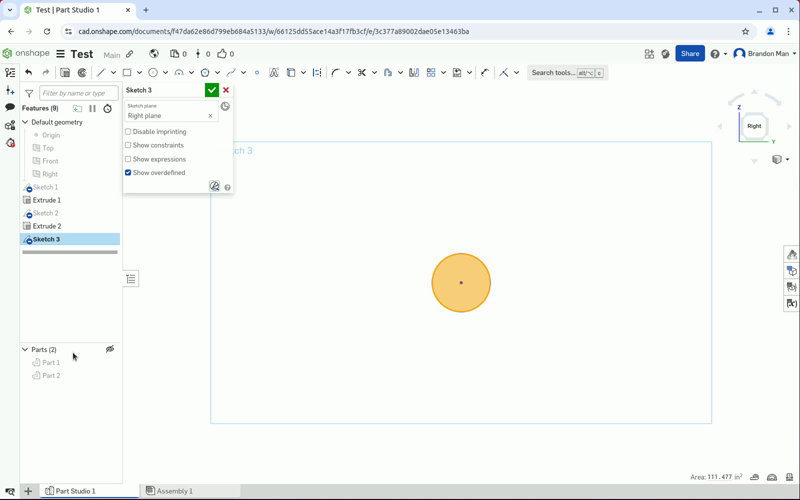
key(shift+e)
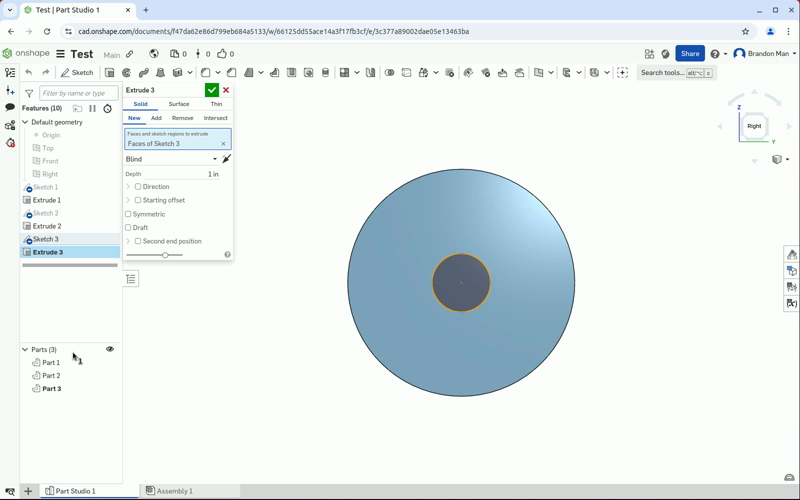
mouse_move(143, 106)
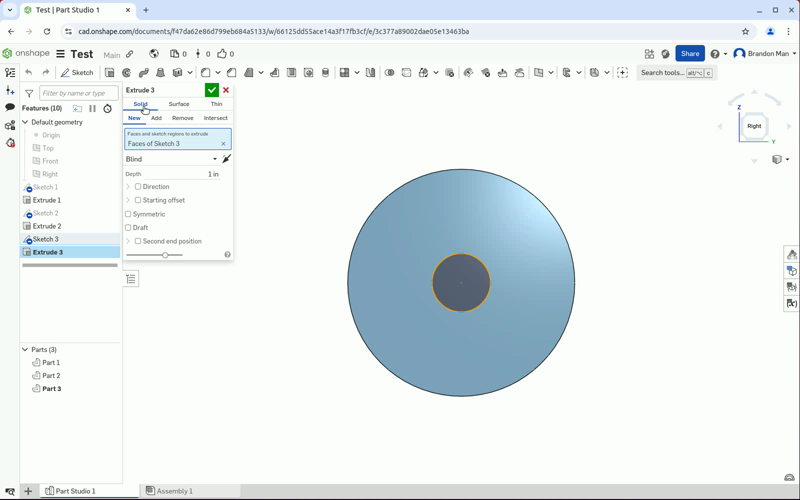
click(143, 106)
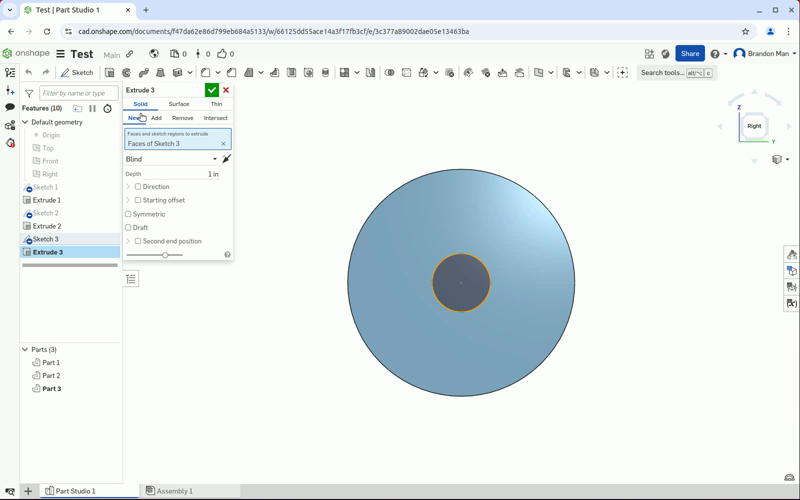
mouse_move(137, 120)
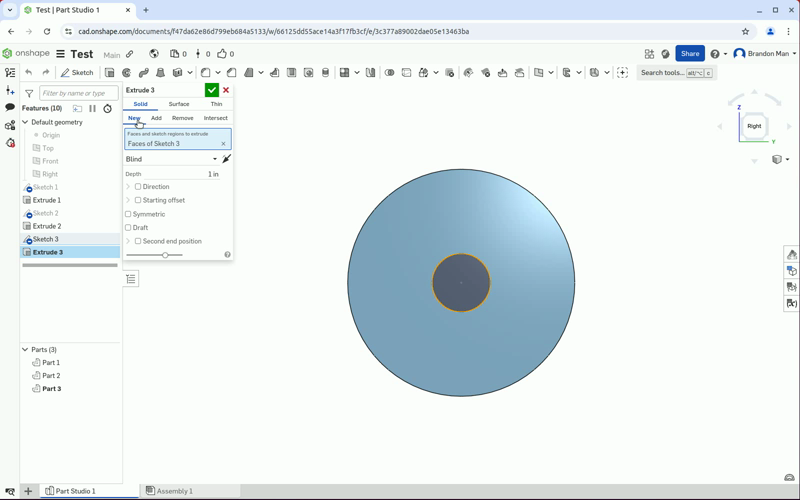
click(137, 120)
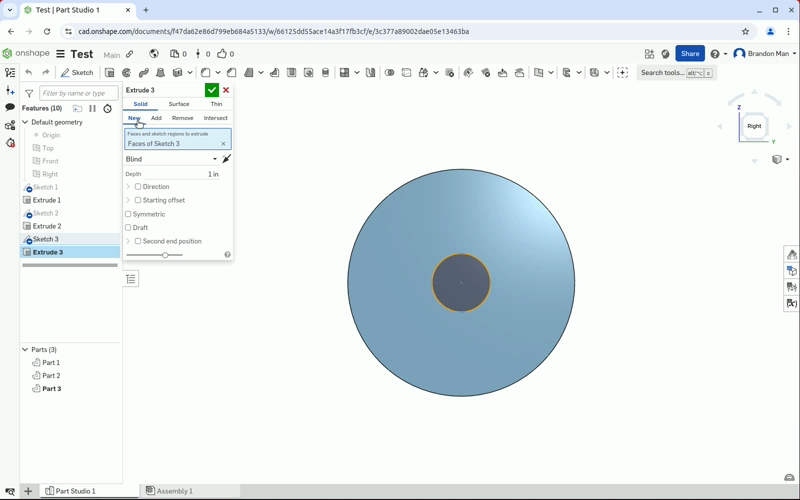
key(tab, 4)
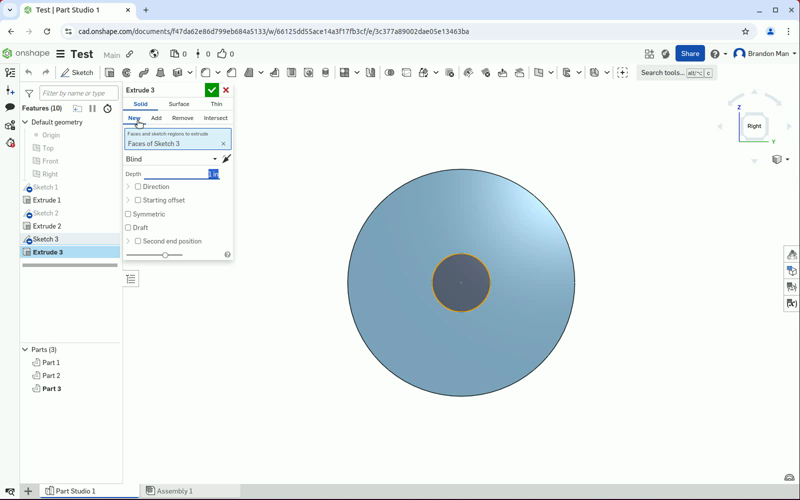
text(2.889)
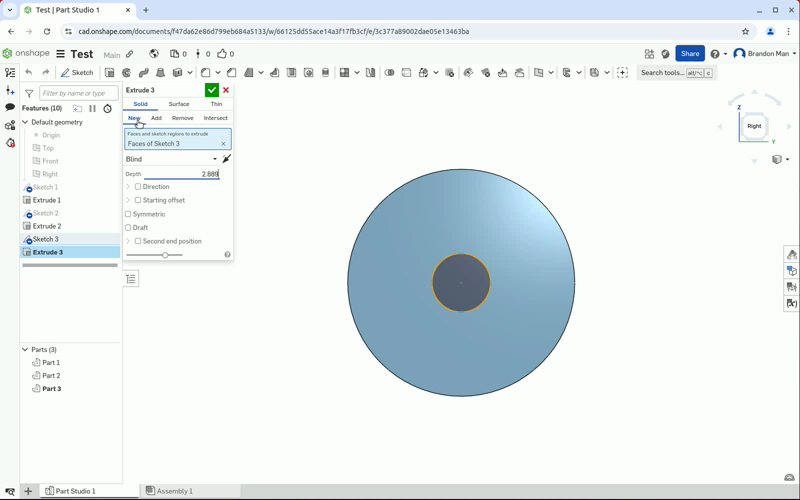
key(enter)
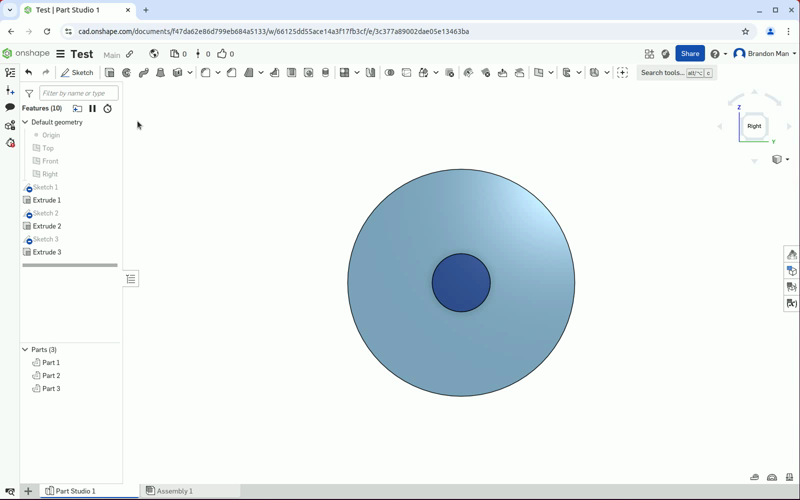
key(shift+h)
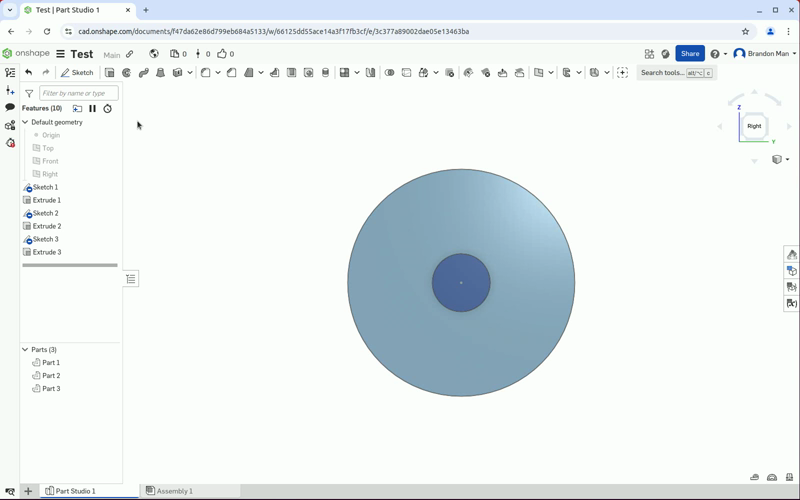
key(shift+h)
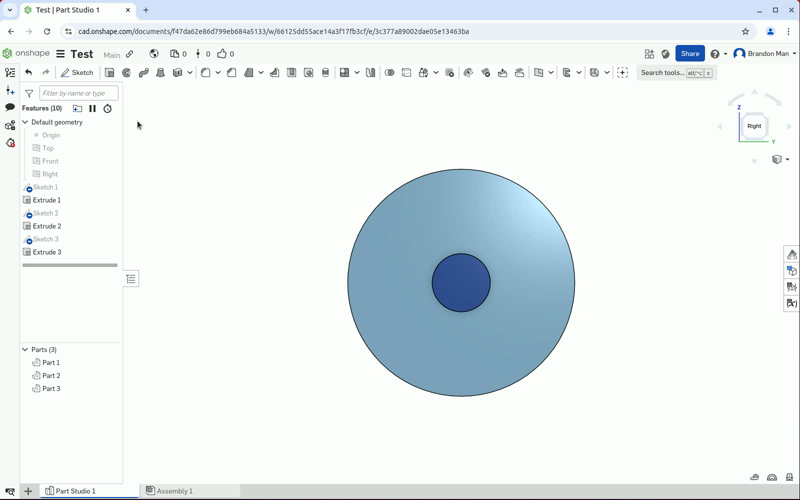
mouse_move(73, 189)
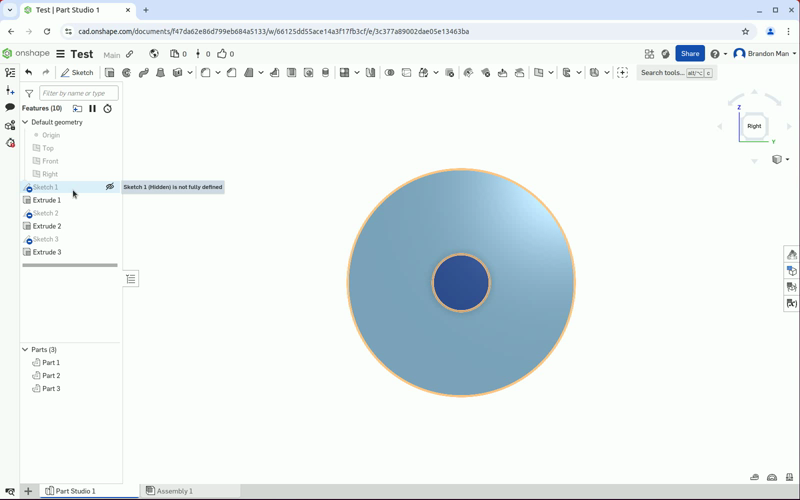
click(73, 189)
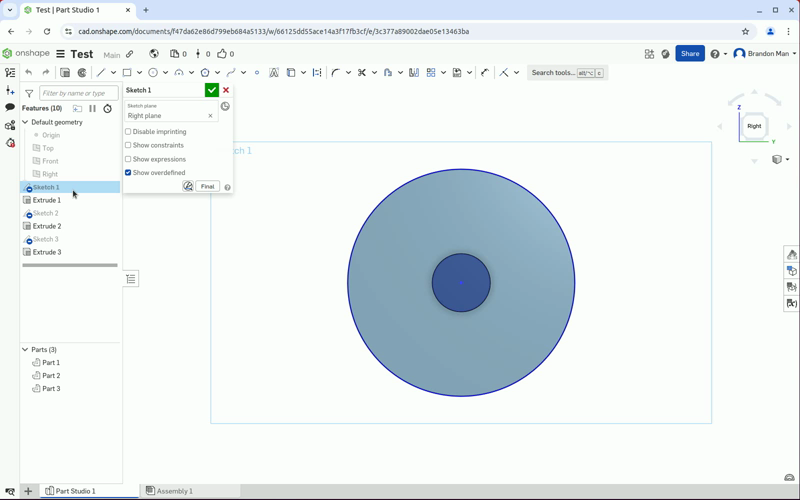
mouse_move(229, 92)
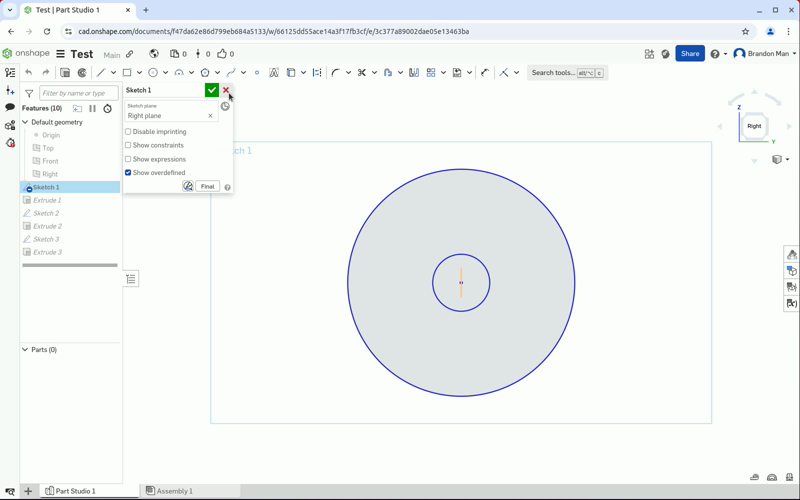
click(229, 92)
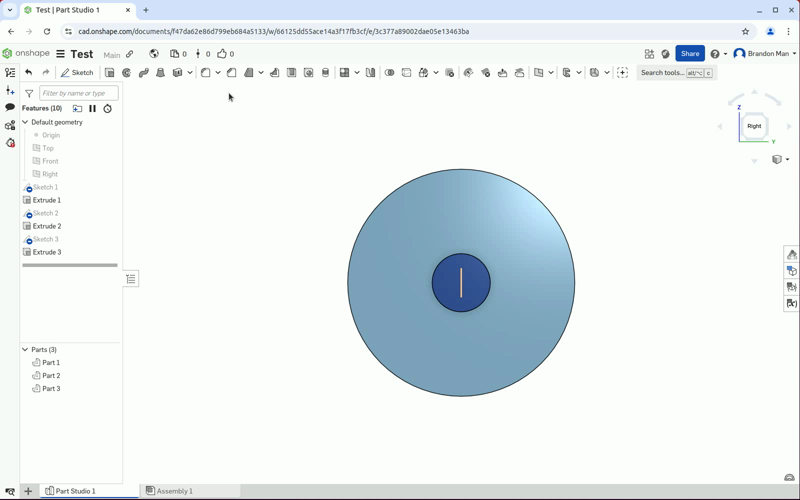
mouse_move(541, 75)
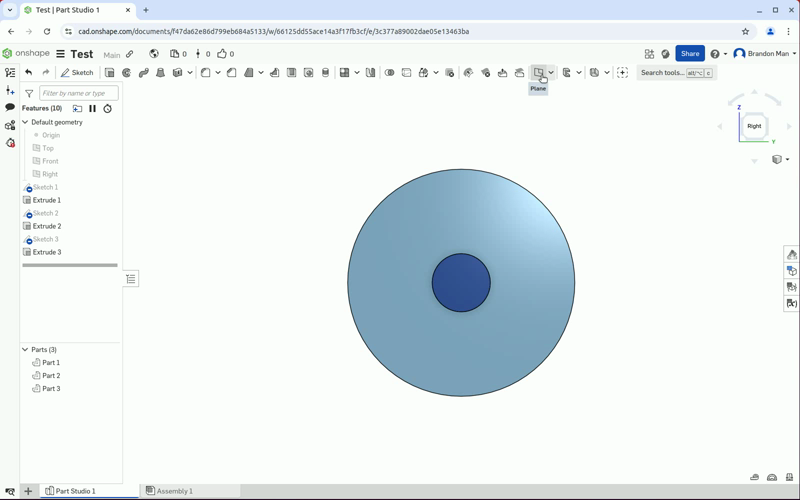
click(541, 75)
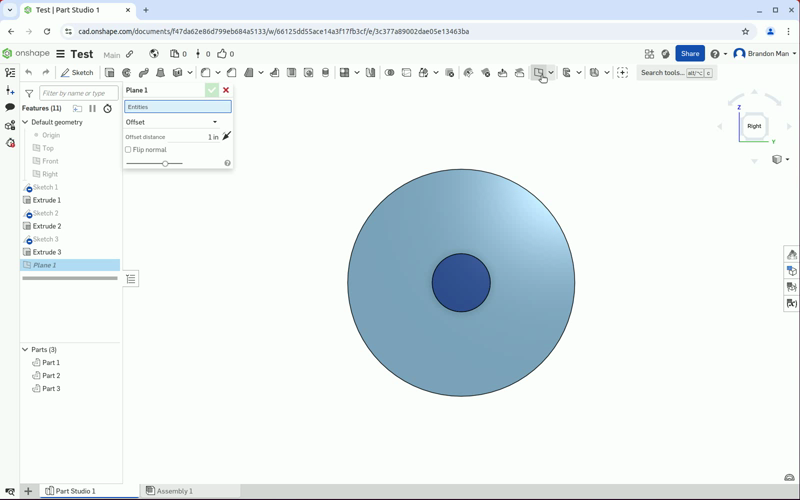
mouse_move(73, 176)
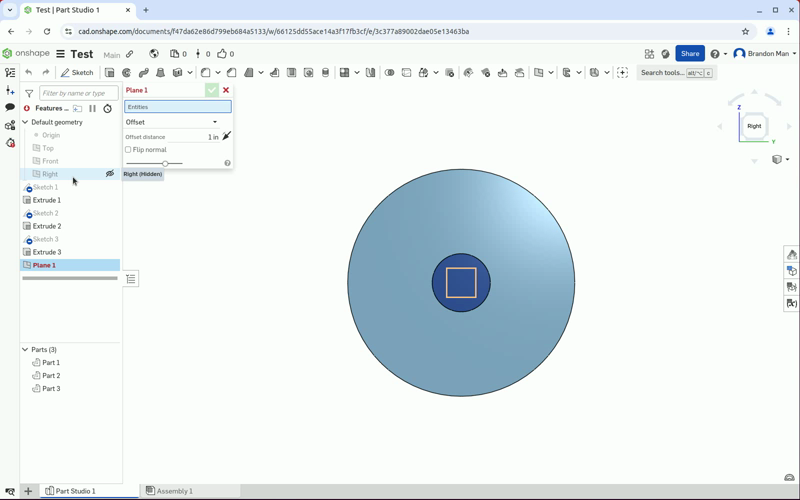
click(73, 176)
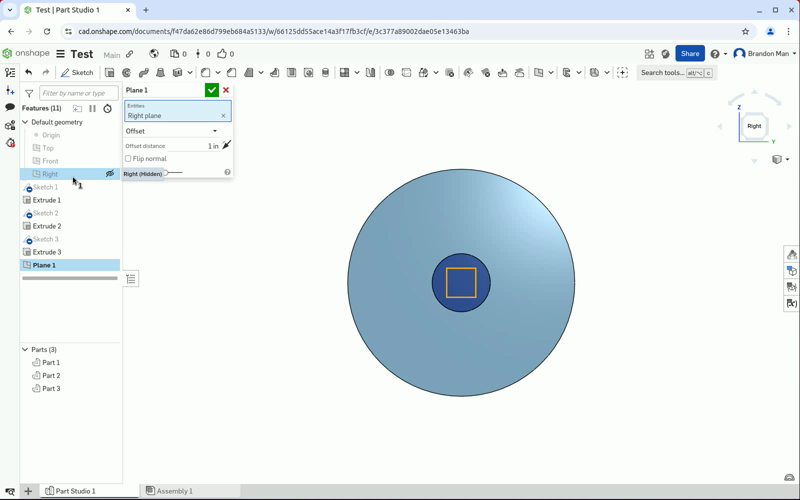
key(tab, 2)
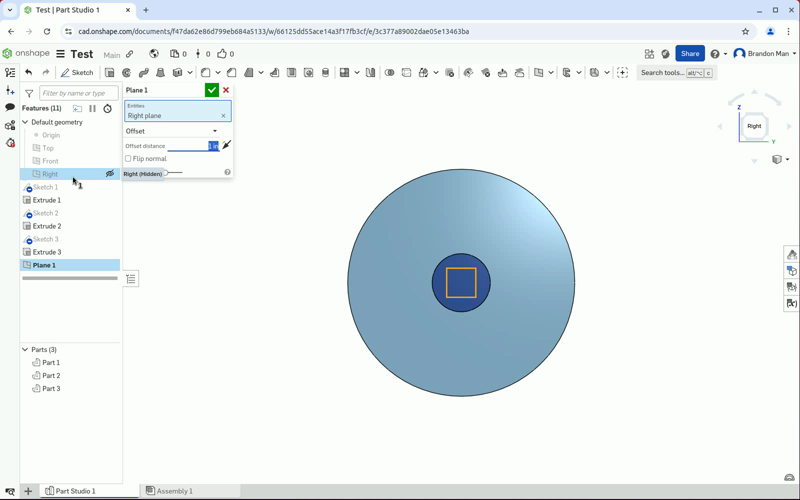
text(2.896)
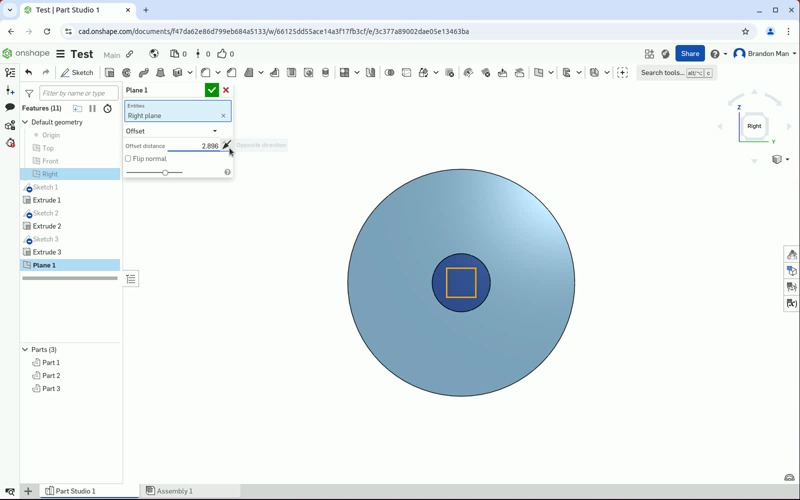
mouse_move(229, 147)
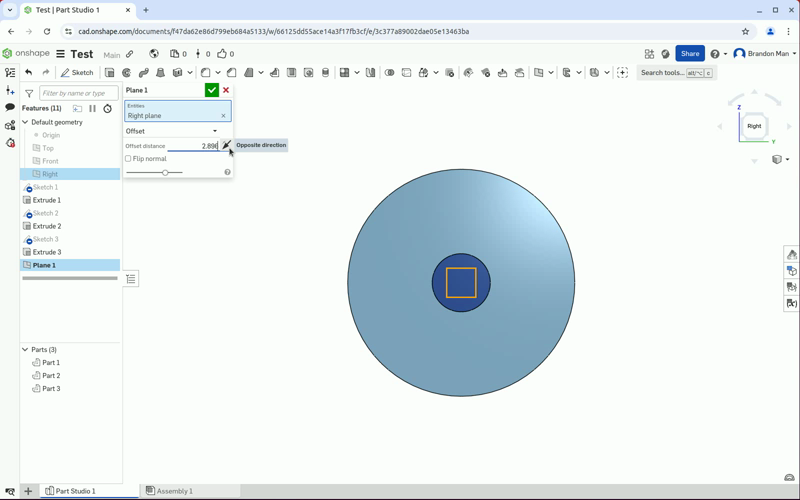
click(229, 147)
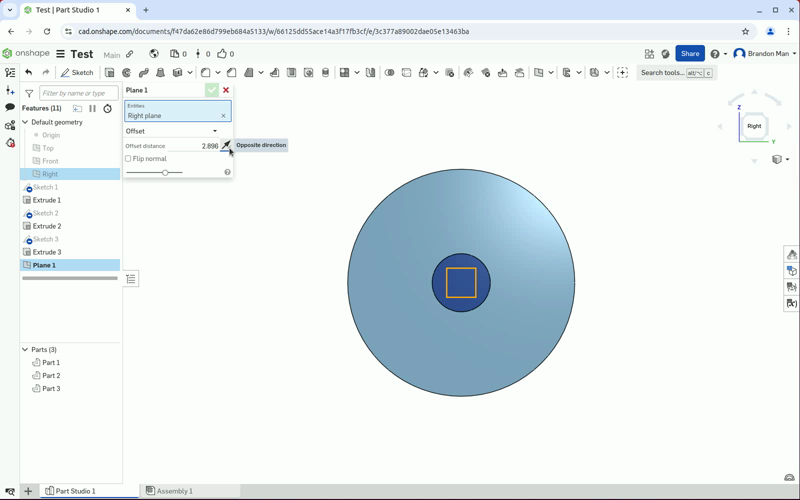
key(enter, 2)
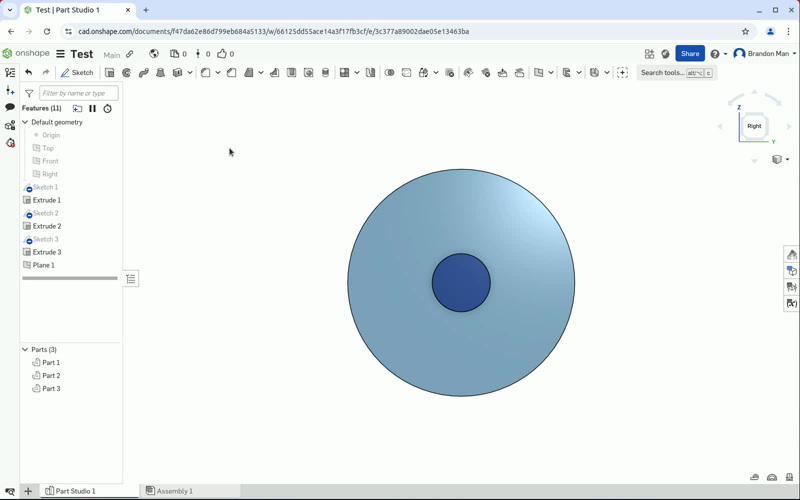
key(shift+s)
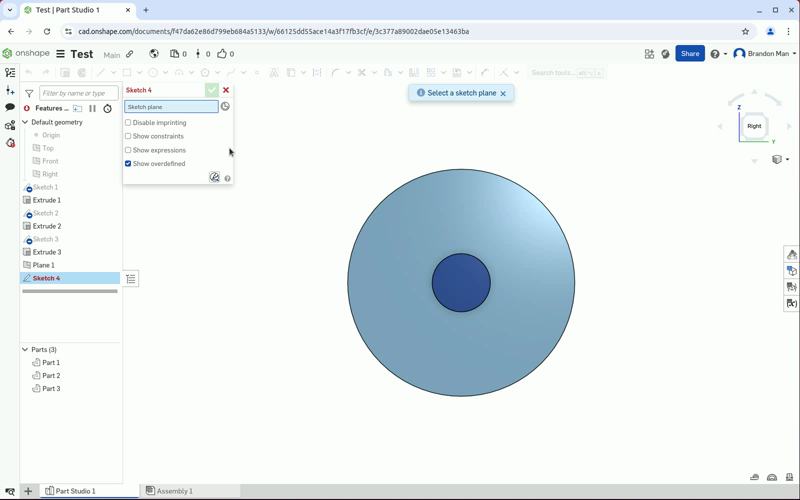
mouse_move(73, 267)
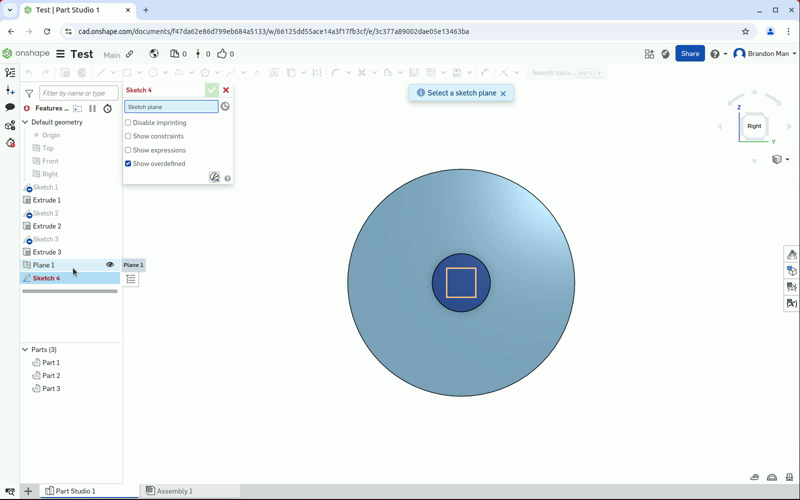
click(73, 267)
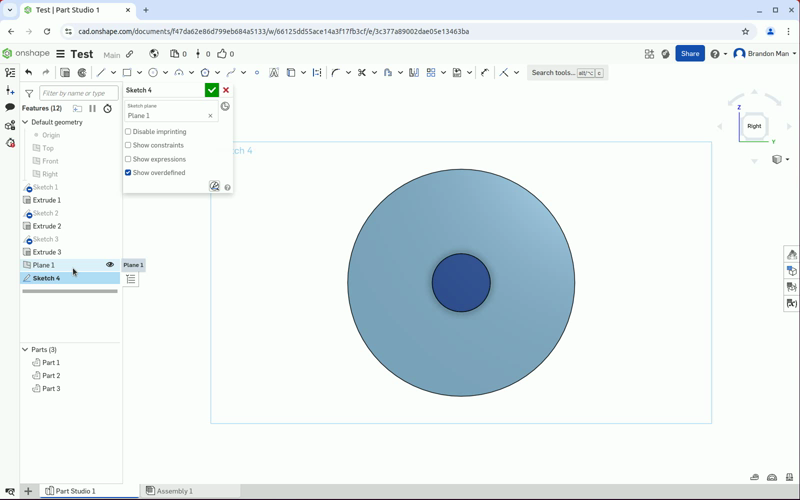
mouse_move(73, 352)
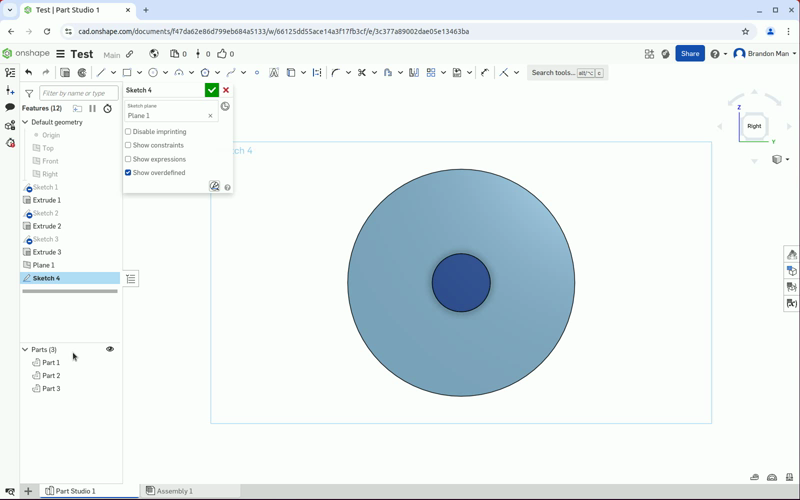
key(y)
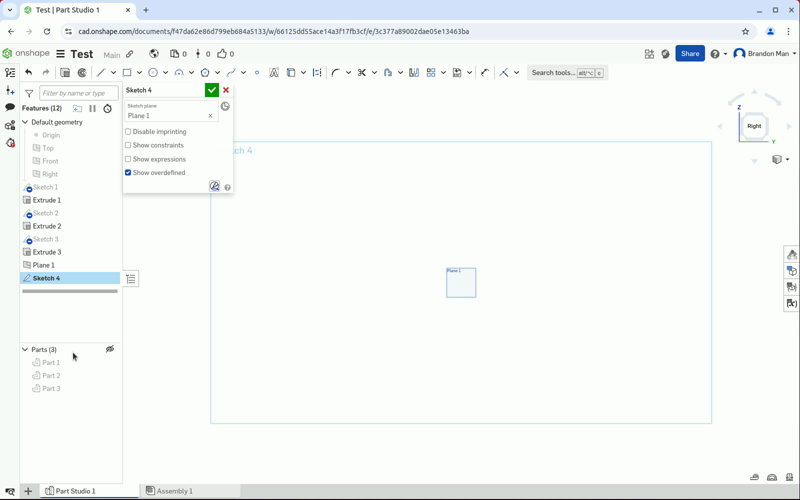
key(l)
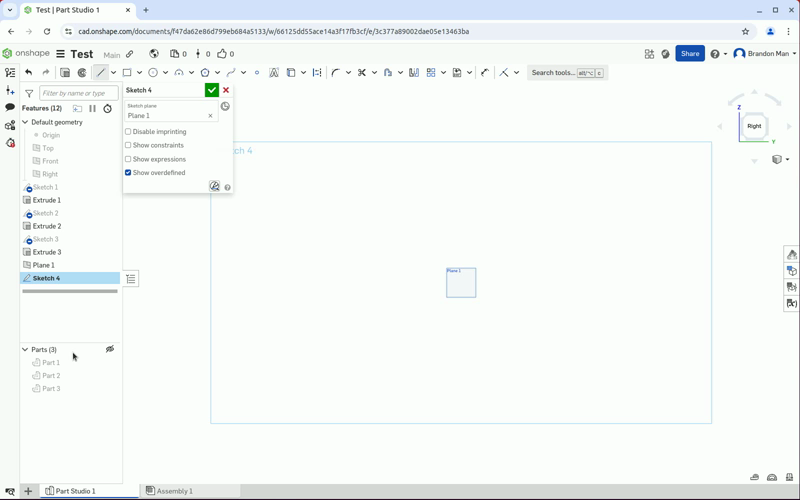
key_down(shift)
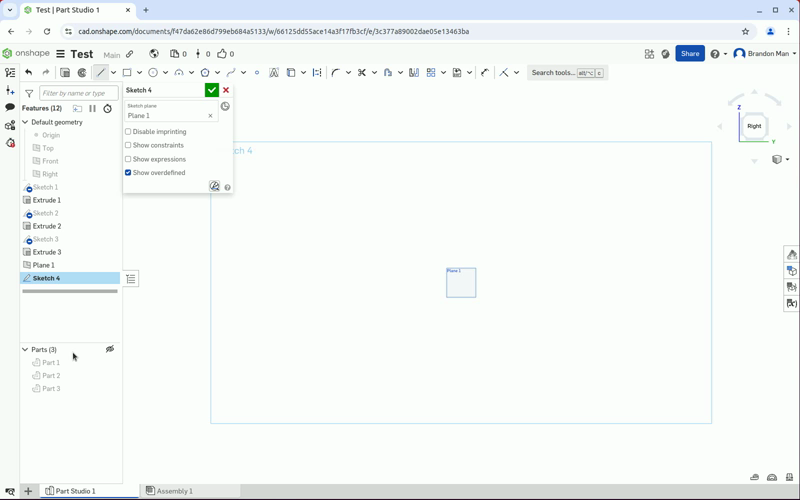
mouse_move(380, 362)
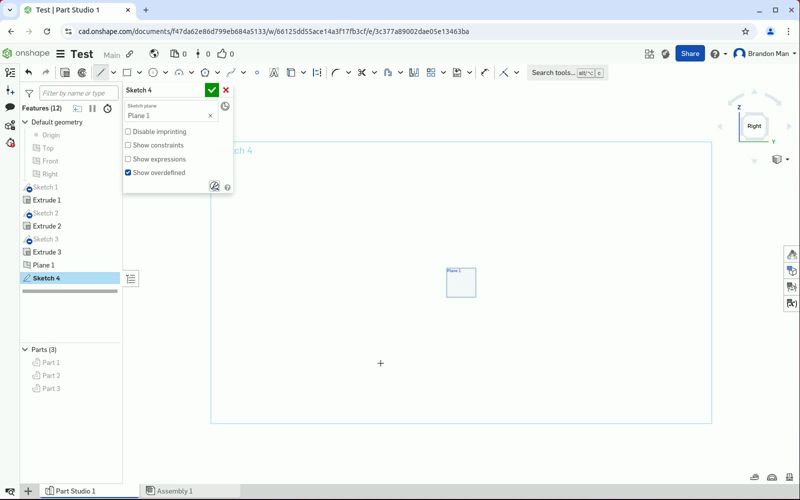
click(380, 362)
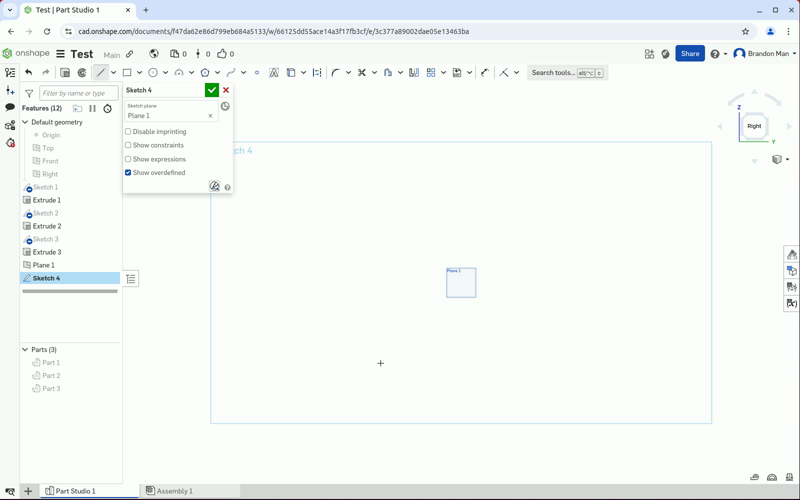
key_up(shift)
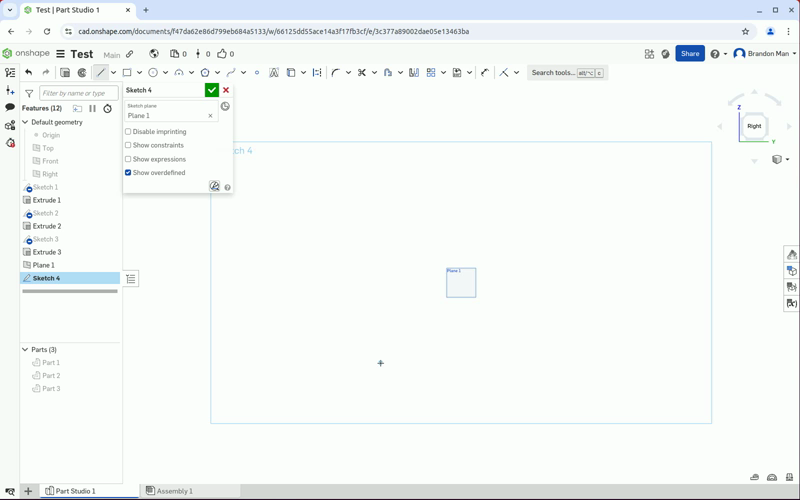
key_down(shift)
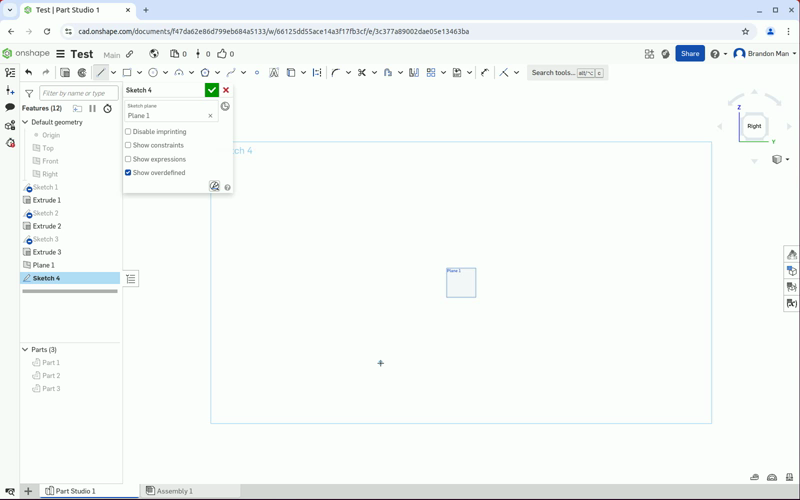
mouse_move(461, 362)
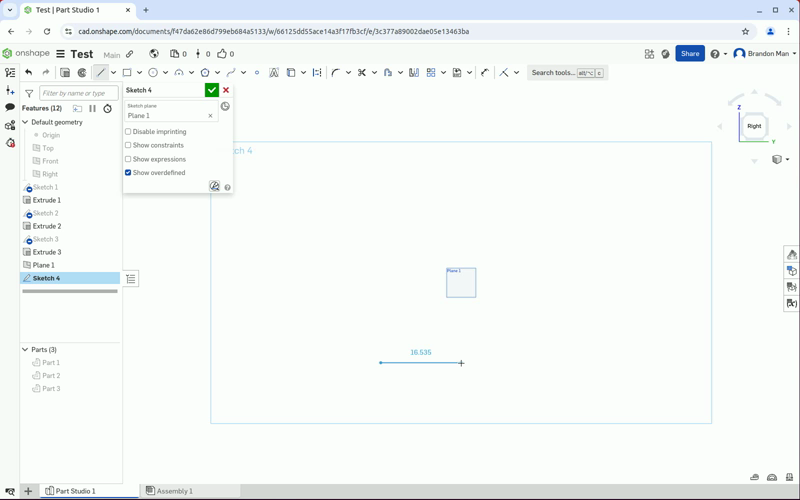
click(461, 362)
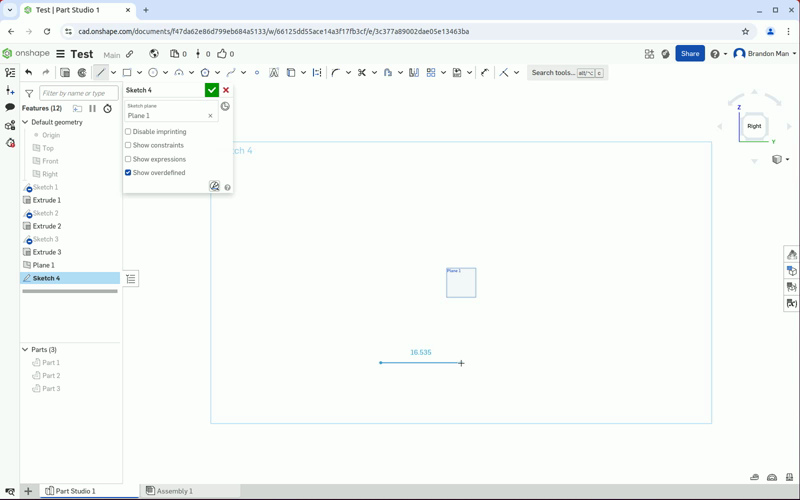
key_up(shift)
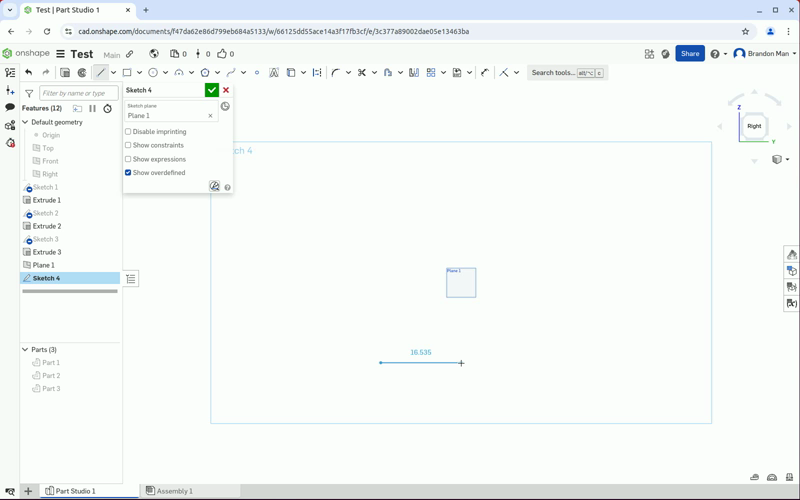
key_down(shift)
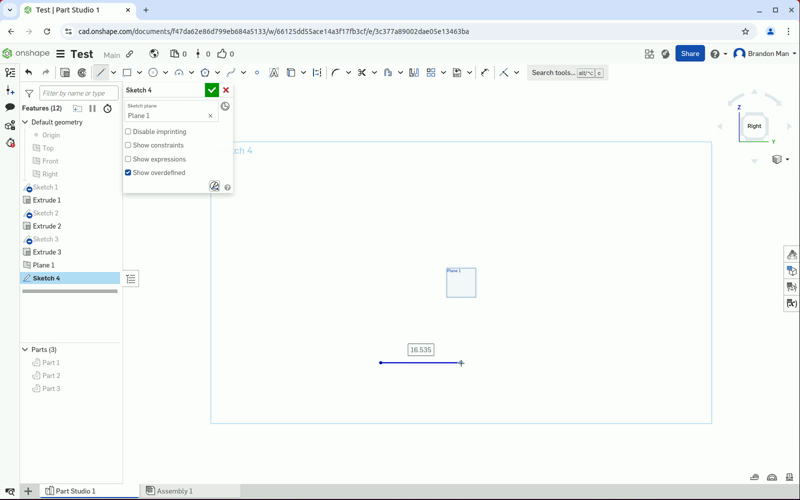
mouse_move(461, 282)
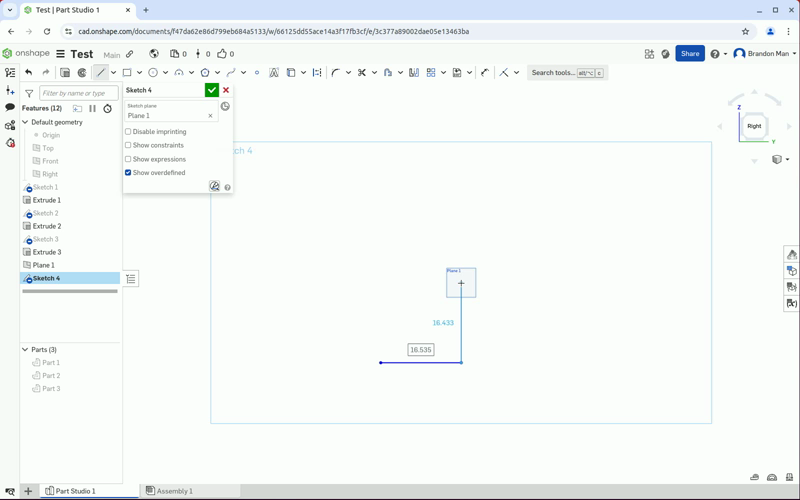
click(461, 282)
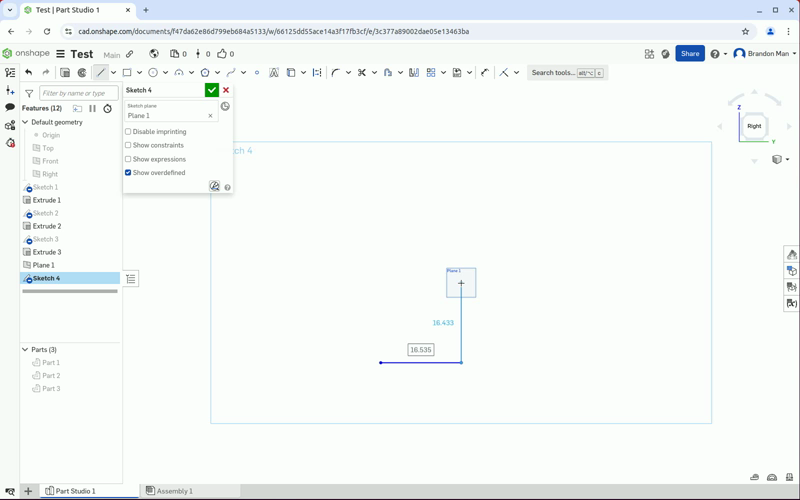
key_up(shift)
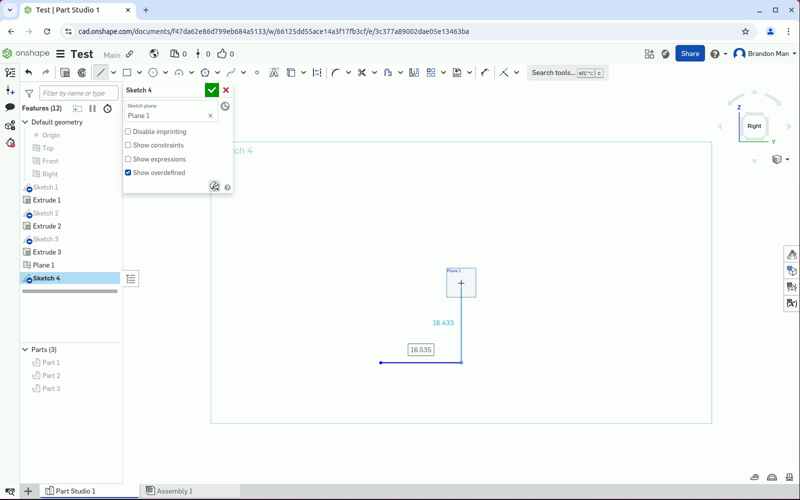
key_down(shift)
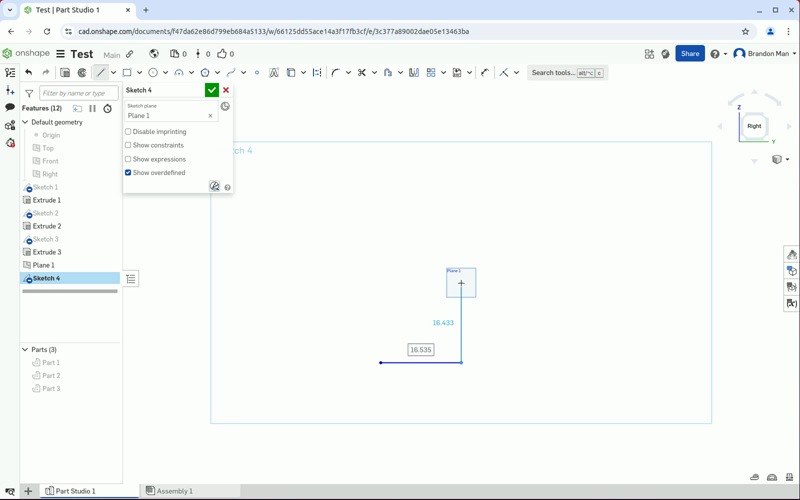
mouse_move(380, 282)
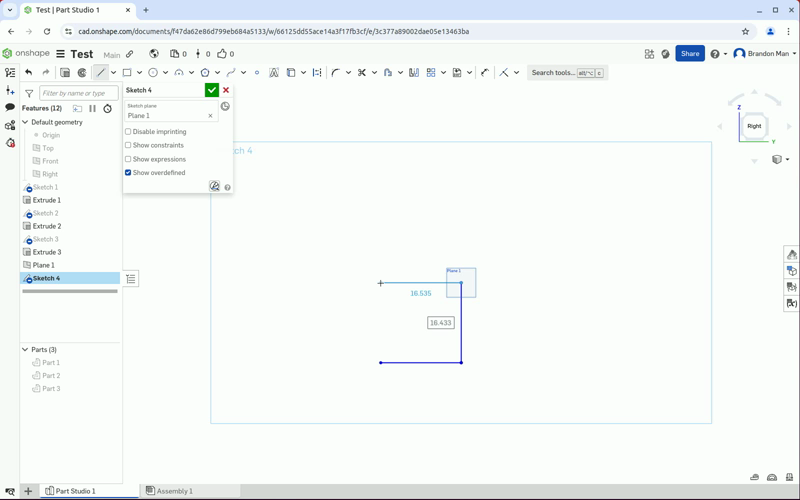
click(380, 282)
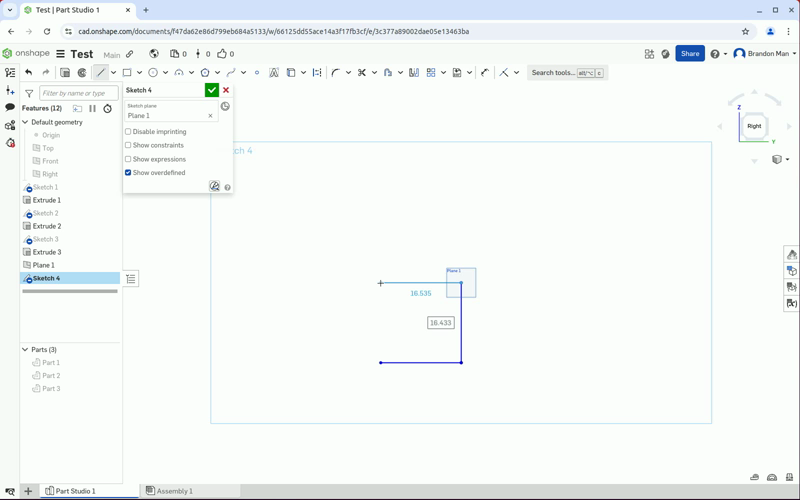
key_up(shift)
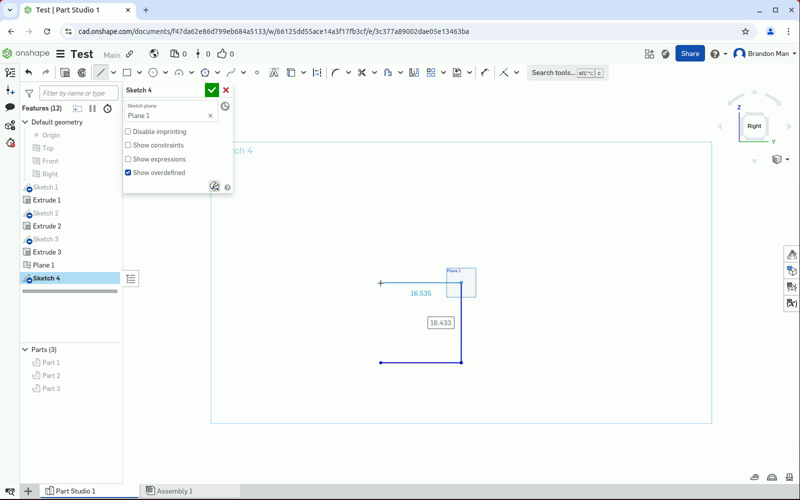
key_down(shift)
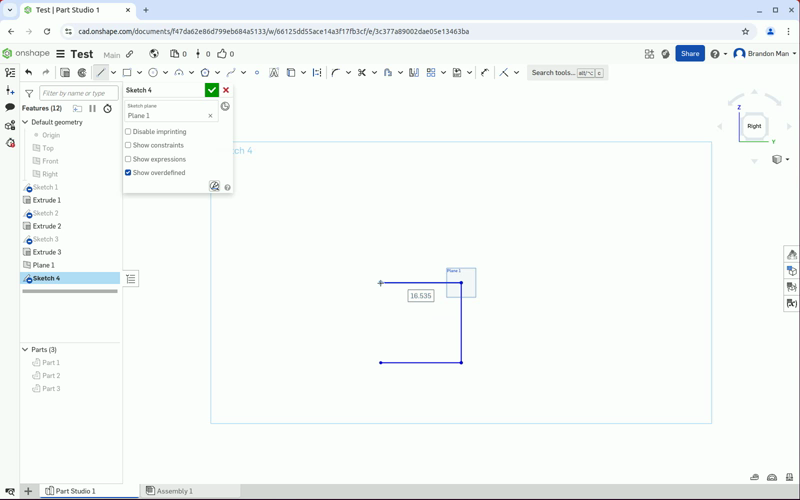
mouse_move(380, 362)
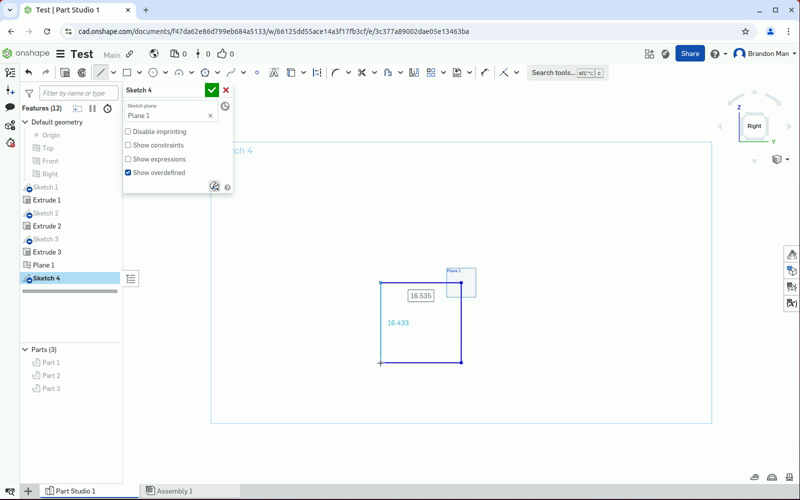
key_up(shift)
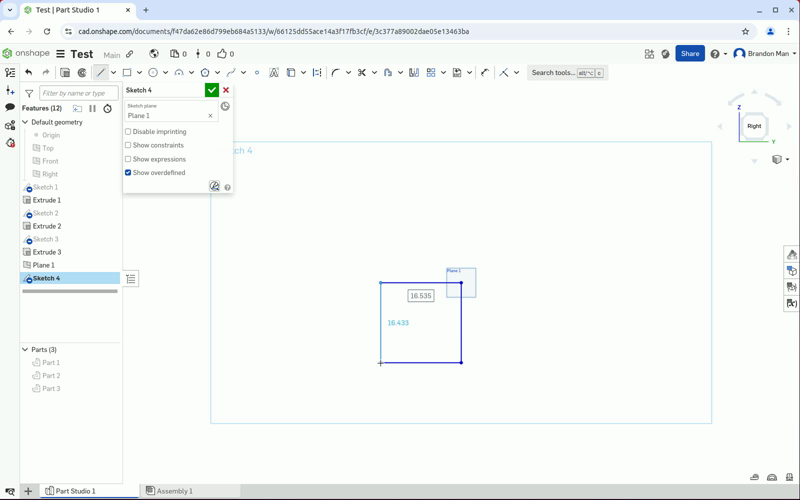
click(380, 362)
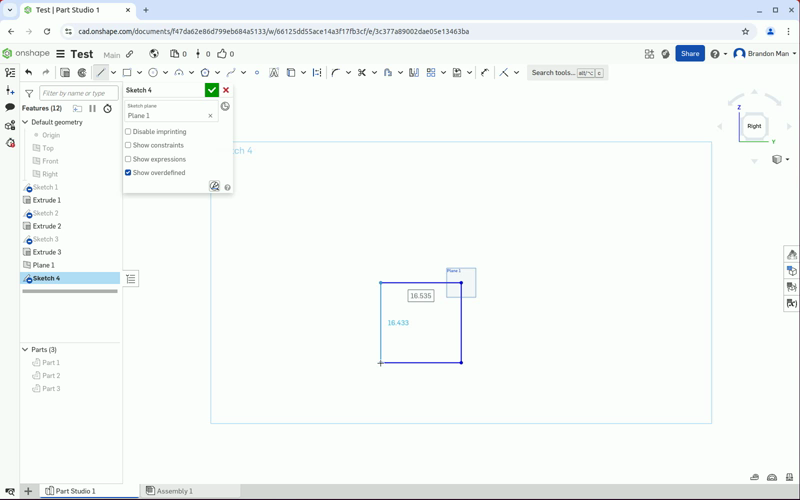
key(esc)
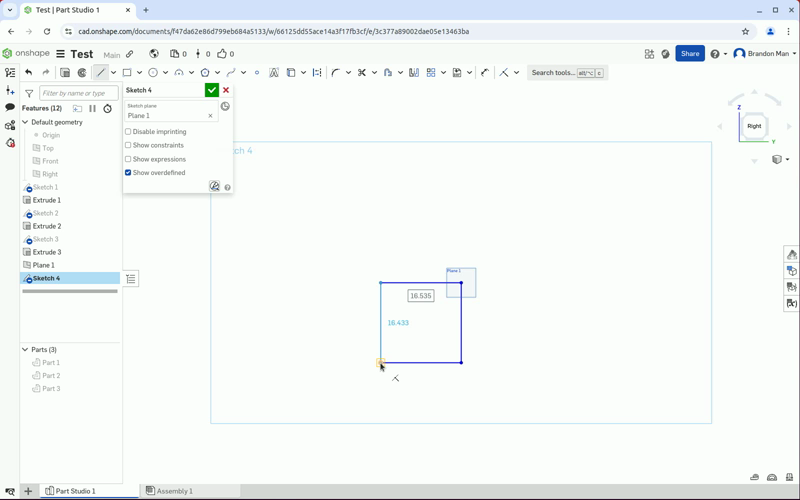
mouse_move(412, 307)
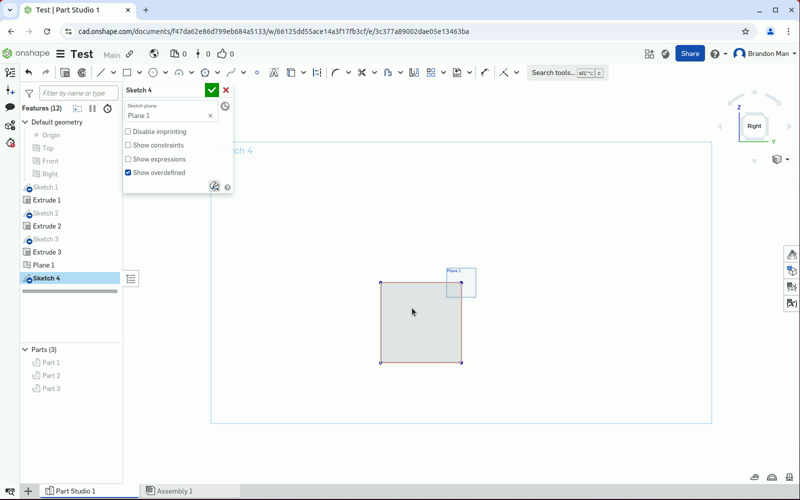
click(412, 307)
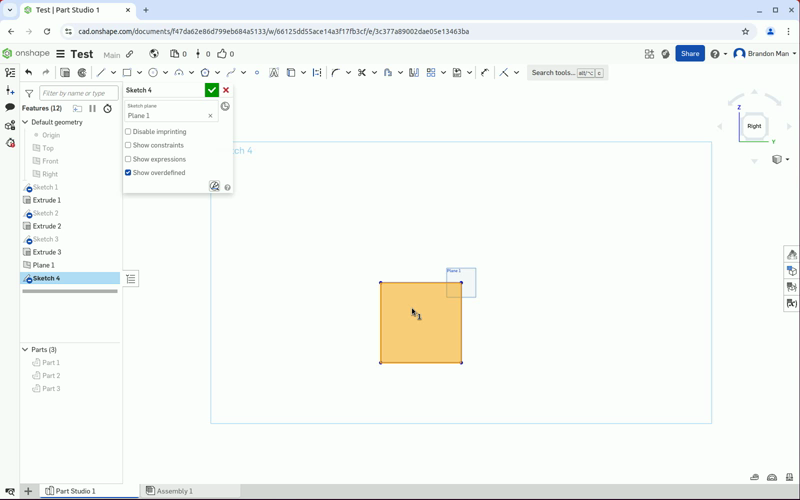
mouse_move(73, 352)
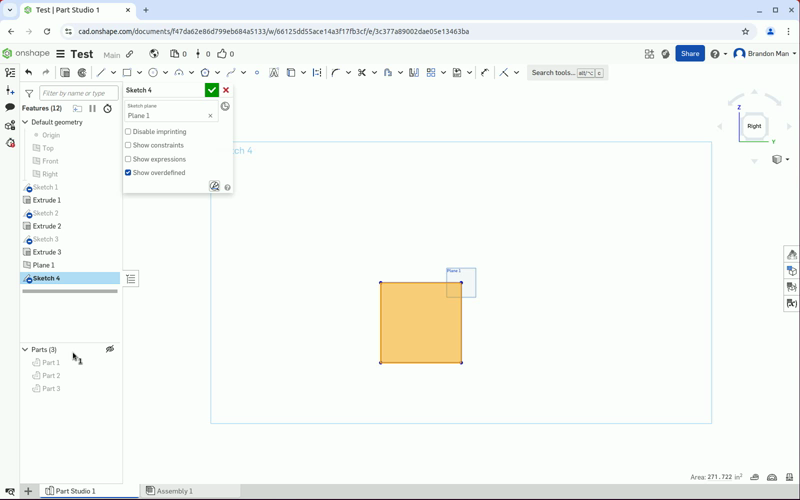
key(shift+y)
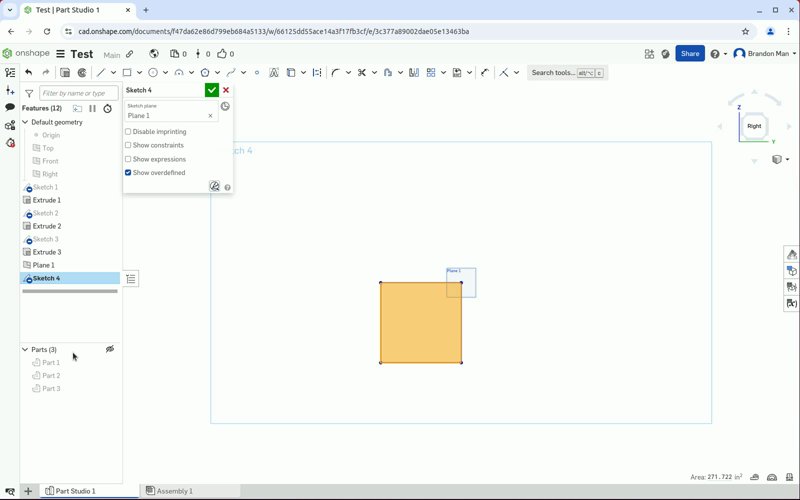
key(shift+e)
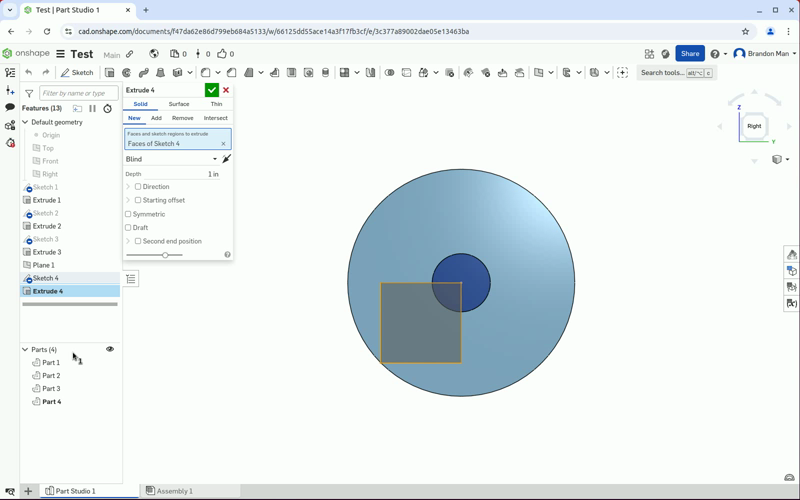
mouse_move(143, 106)
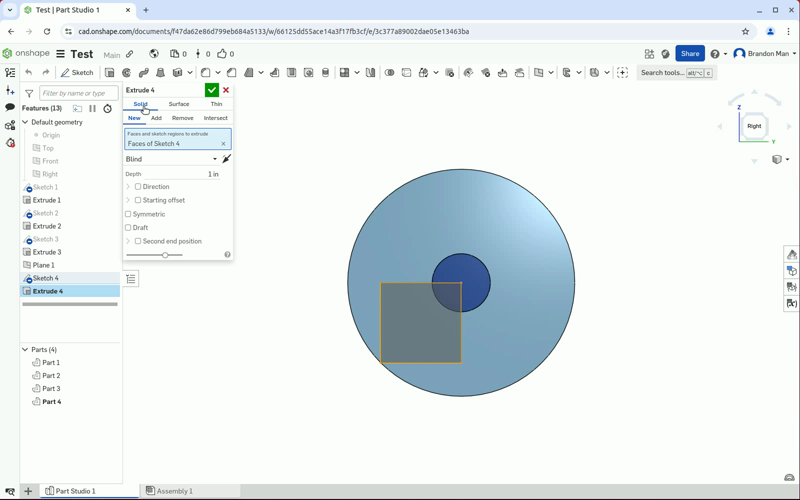
click(143, 106)
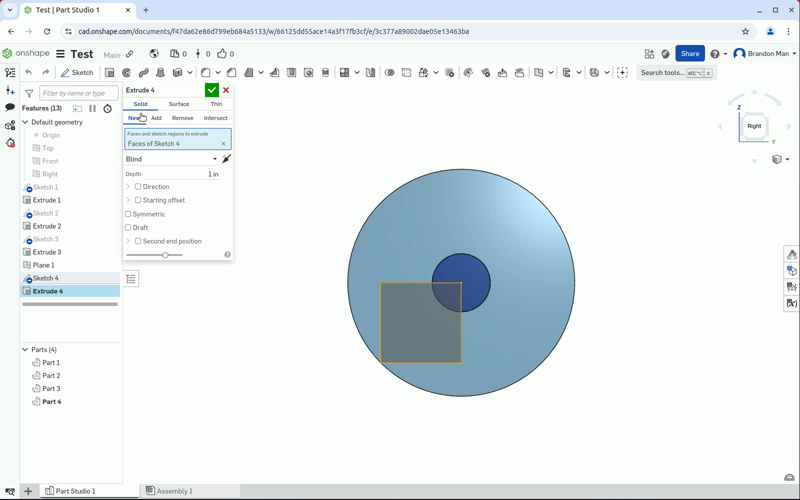
mouse_move(137, 120)
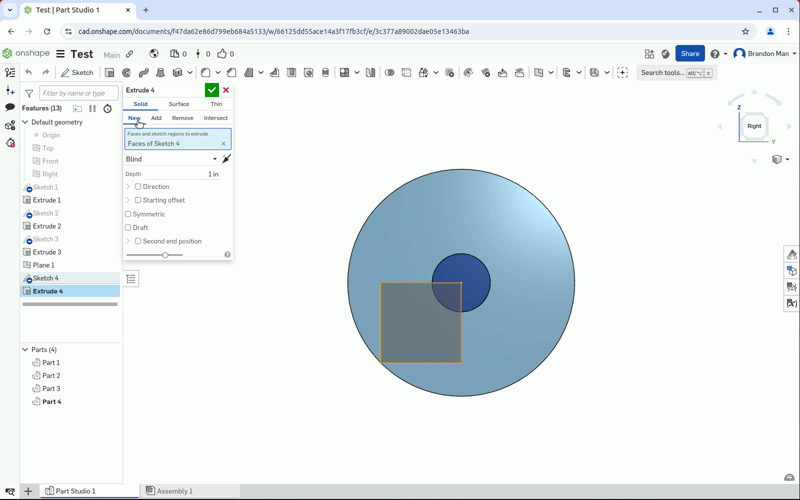
click(137, 120)
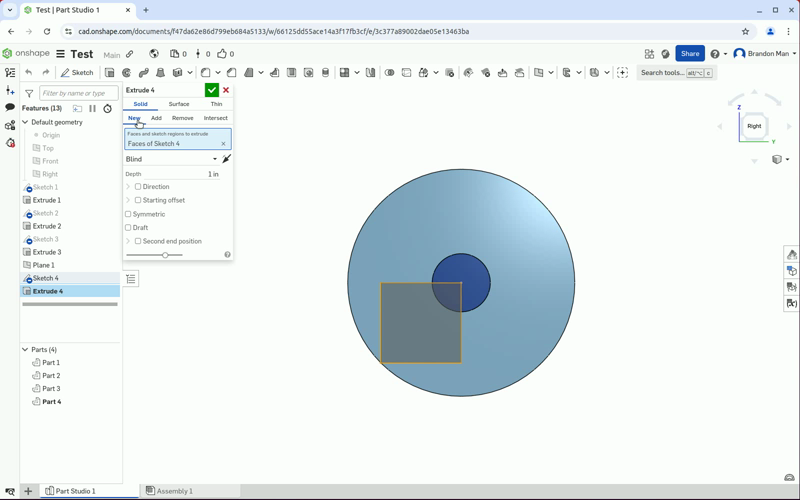
key(tab, 4)
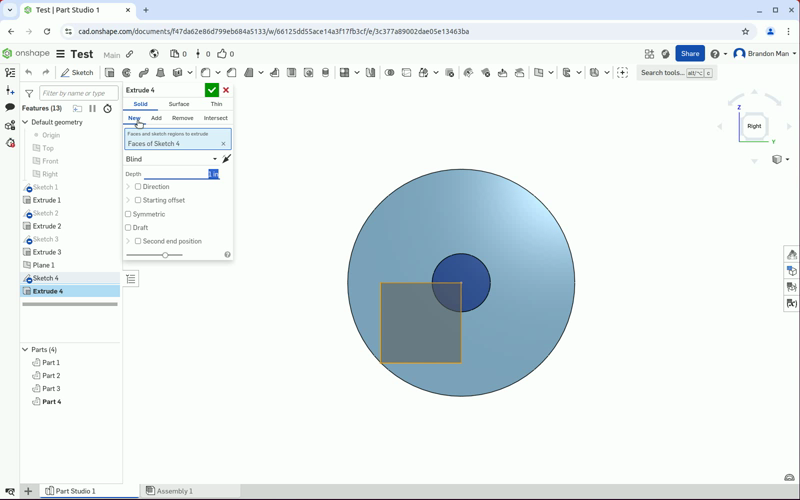
text(5.777)
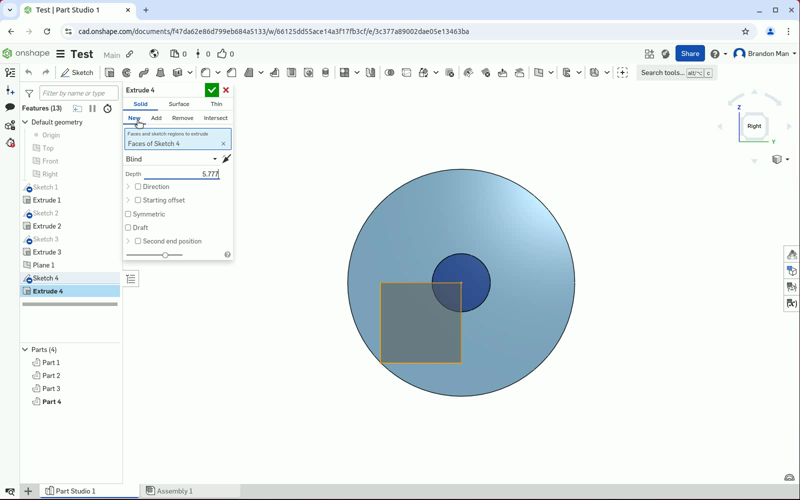
key(enter)
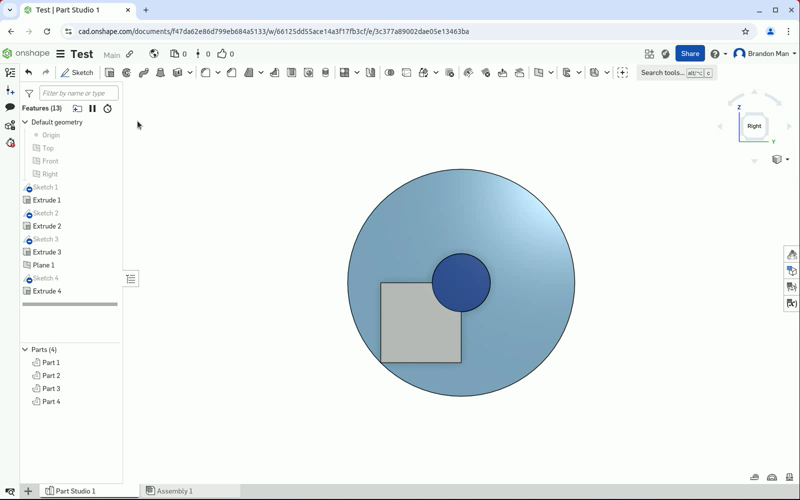
key(shift+h)
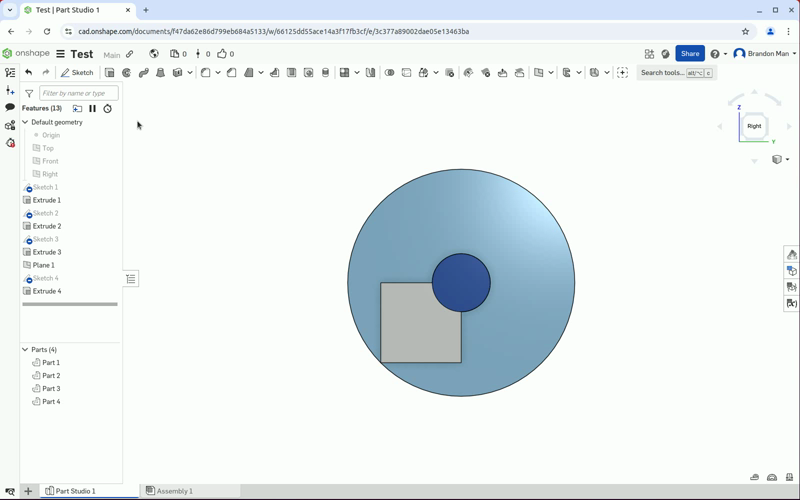
key(shift+h)
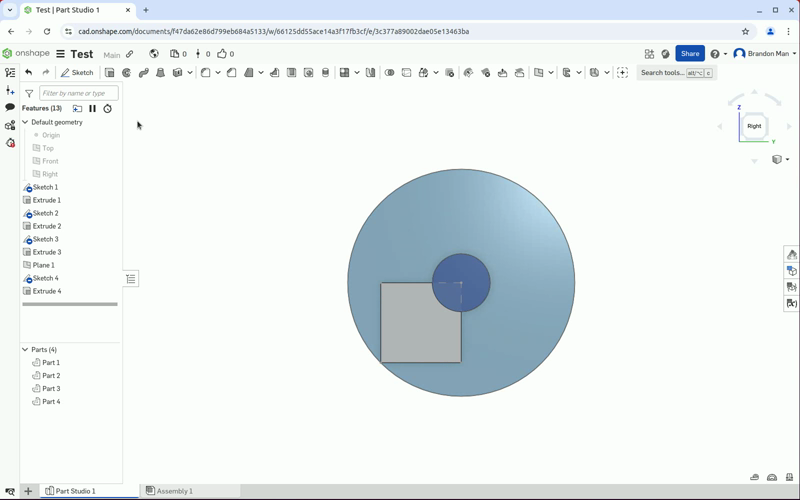
key(shift+7)
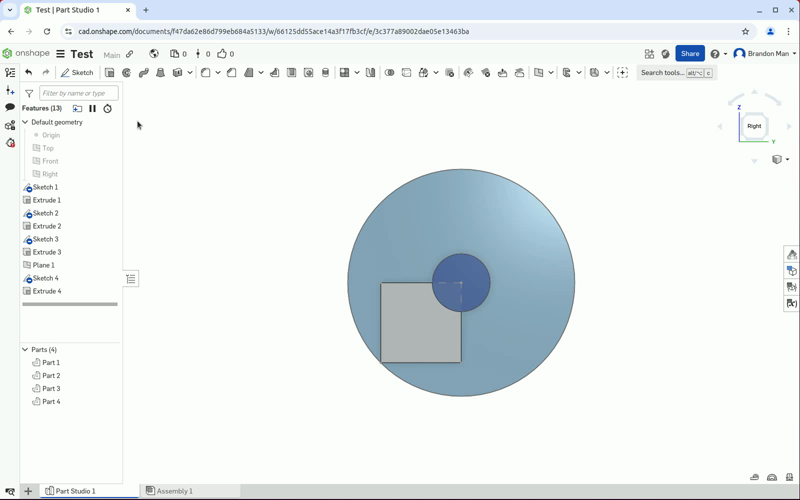
key(right, 2)
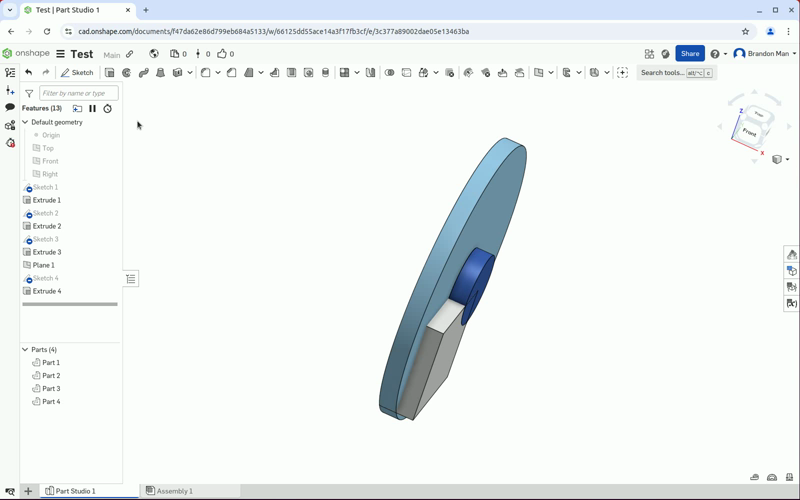
key(down, 2)
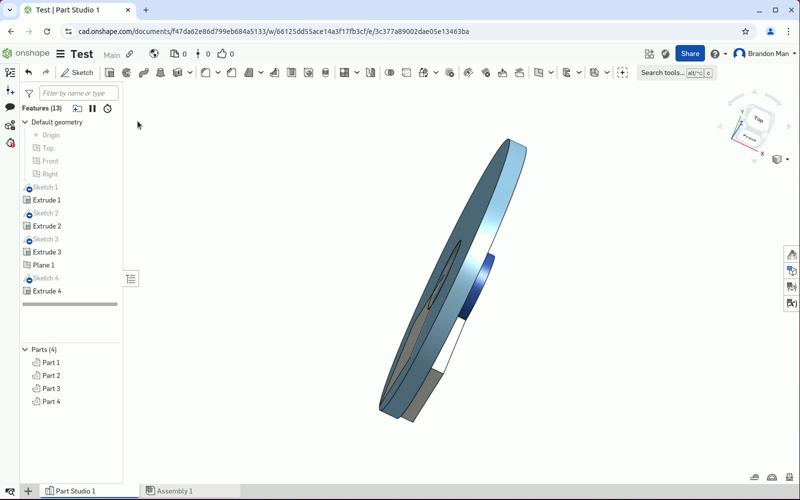
key(up, 2)
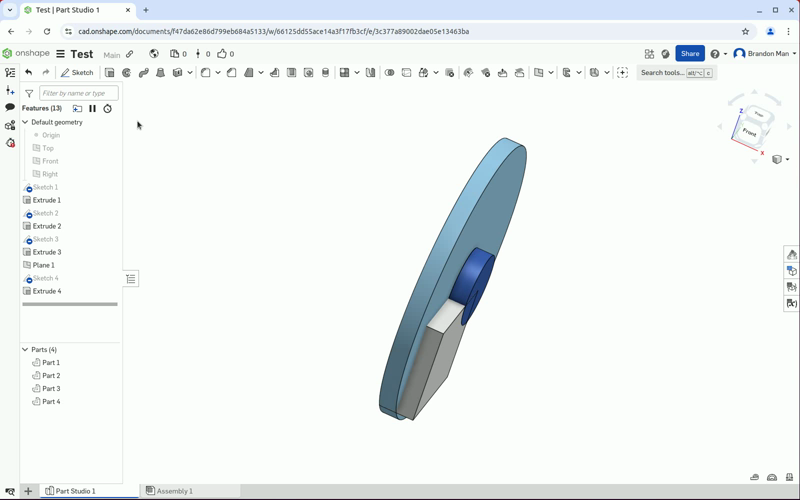
key(left, 2)
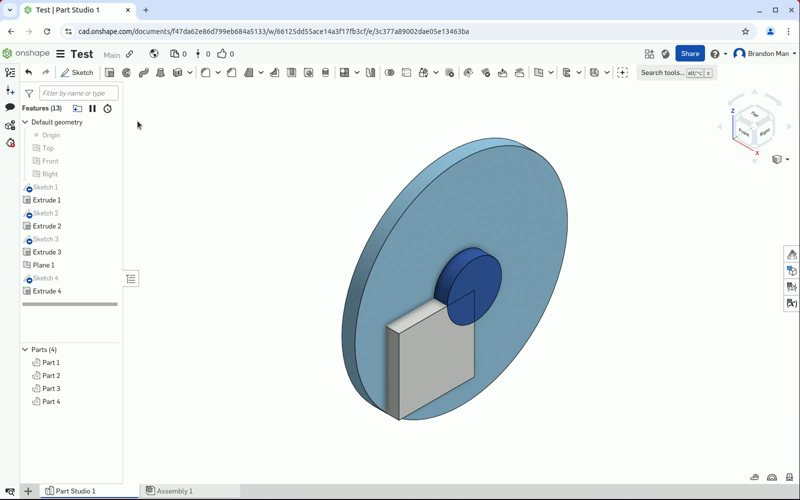
mouse_move(73, 189)
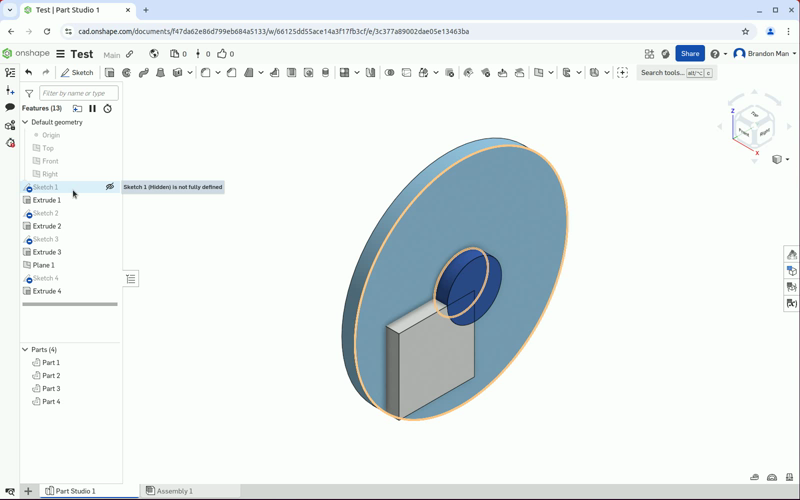
click(73, 189)